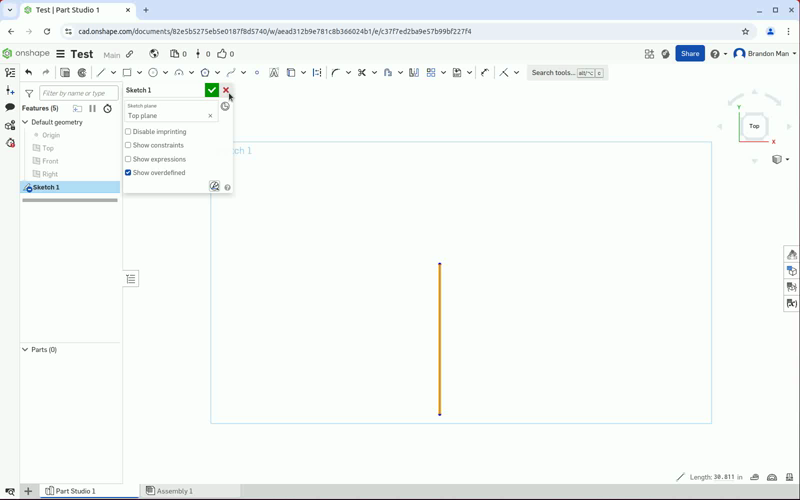
key(shift+h)
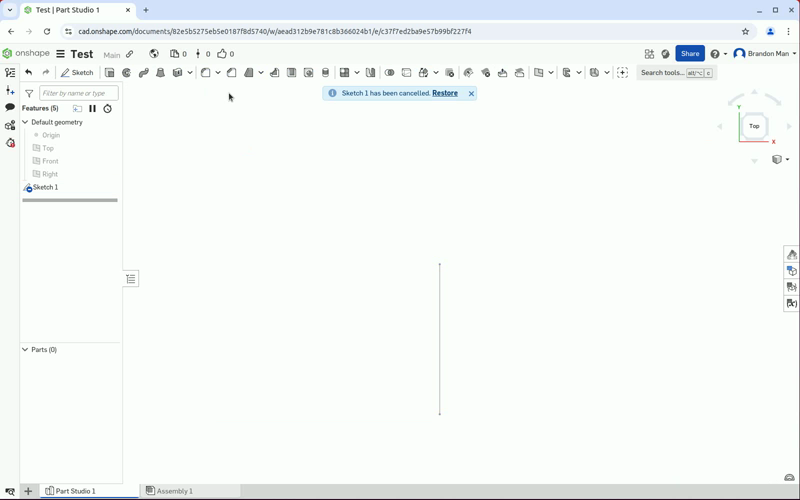
key(shift+s)
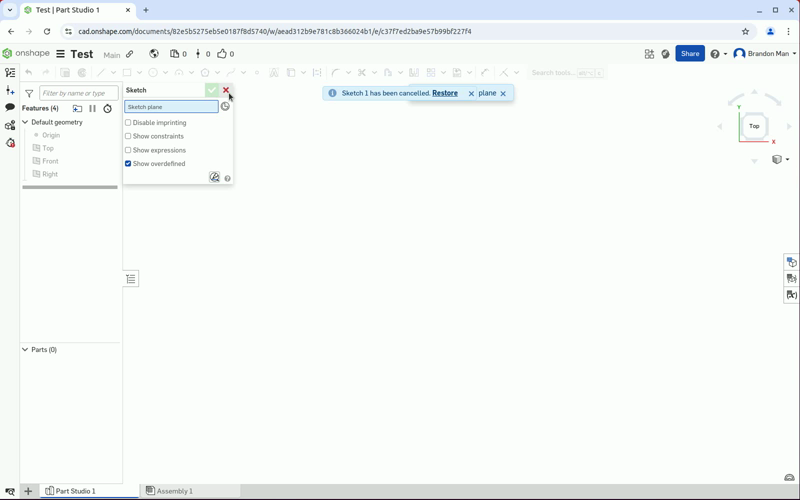
mouse_move(73, 150)
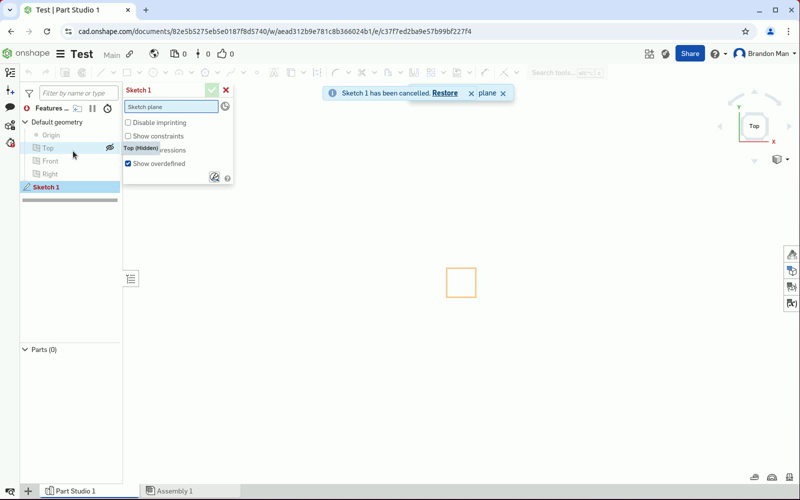
click(73, 150)
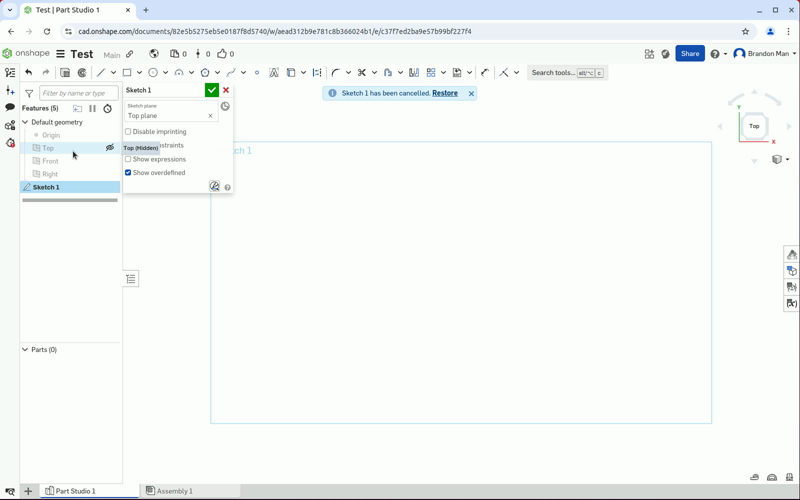
mouse_move(73, 352)
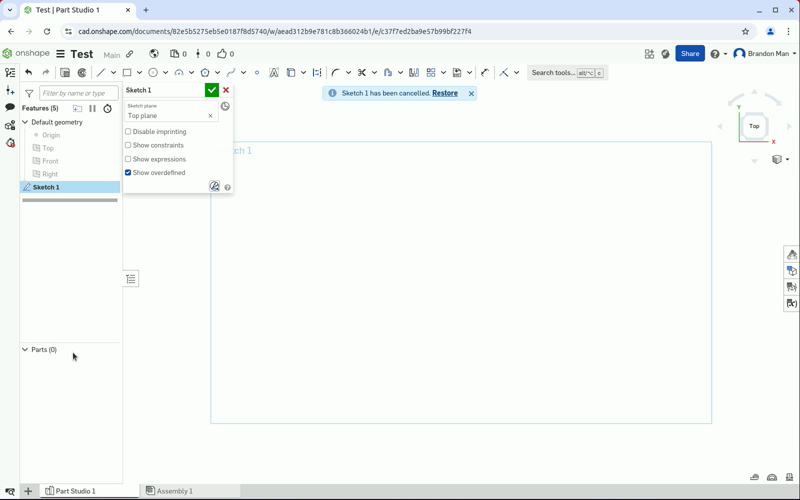
key(y)
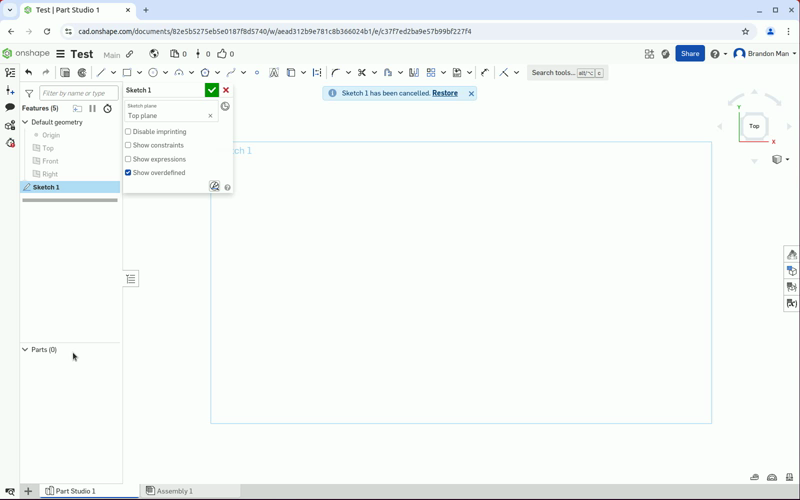
key(l)
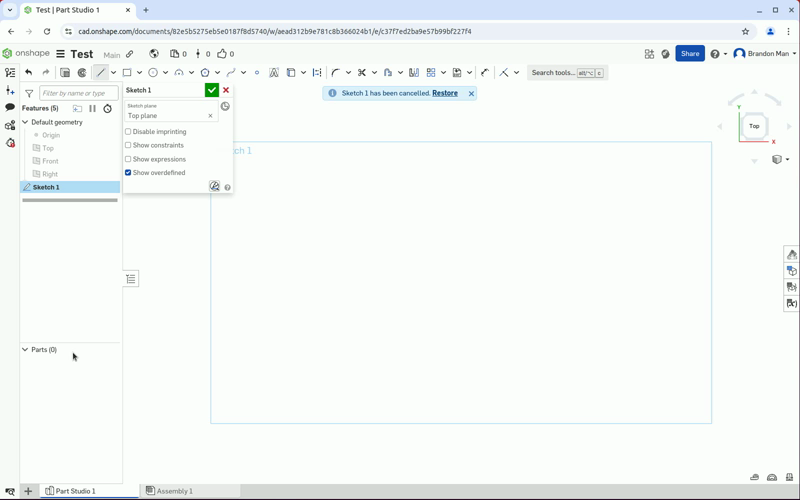
key_down(shift)
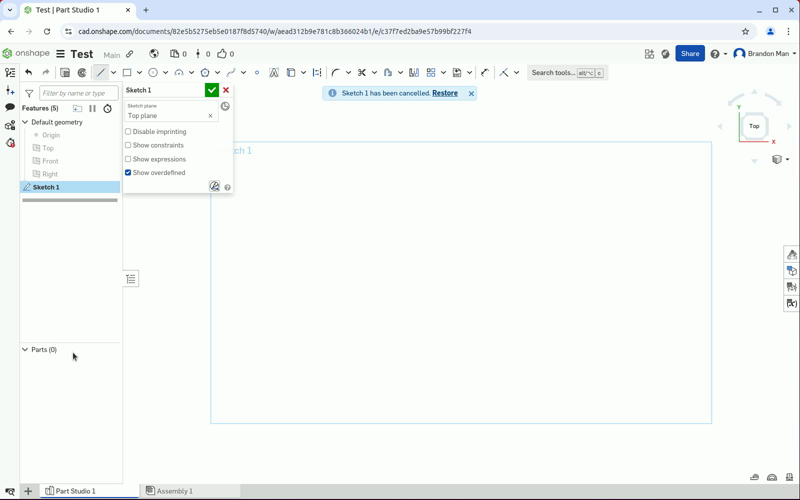
mouse_move(363, 339)
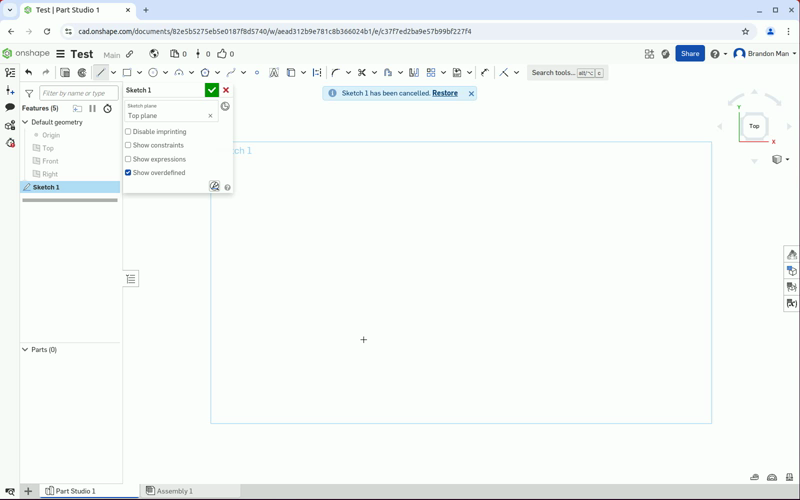
click(363, 339)
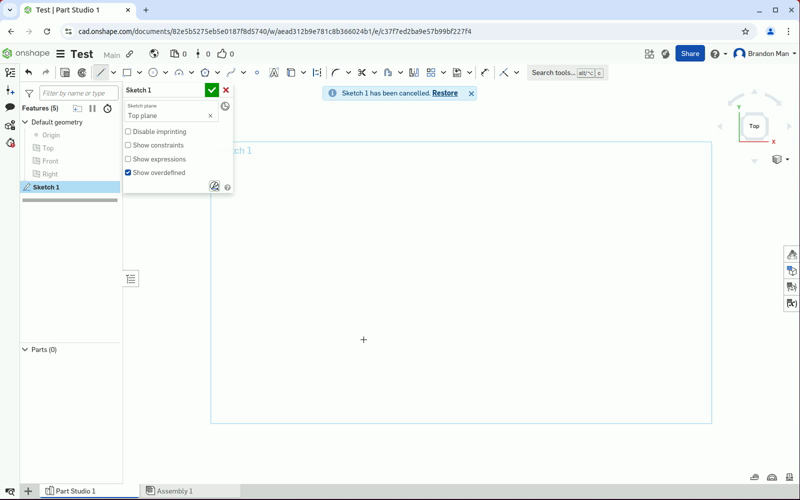
key_up(shift)
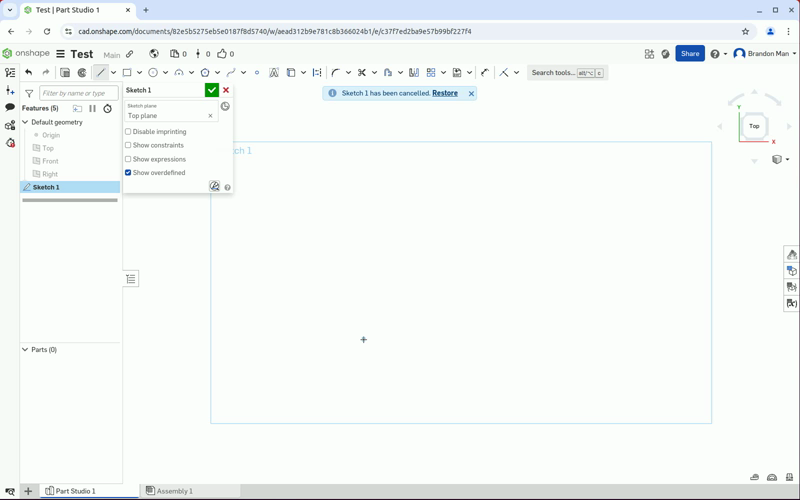
key_down(shift)
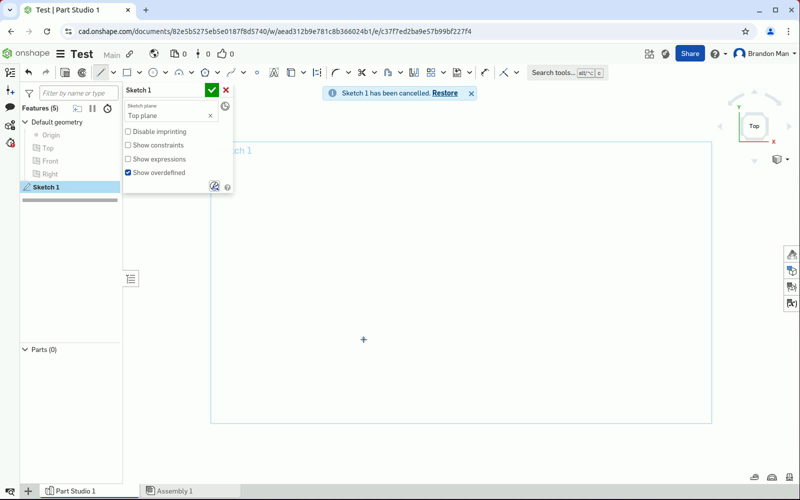
mouse_move(461, 394)
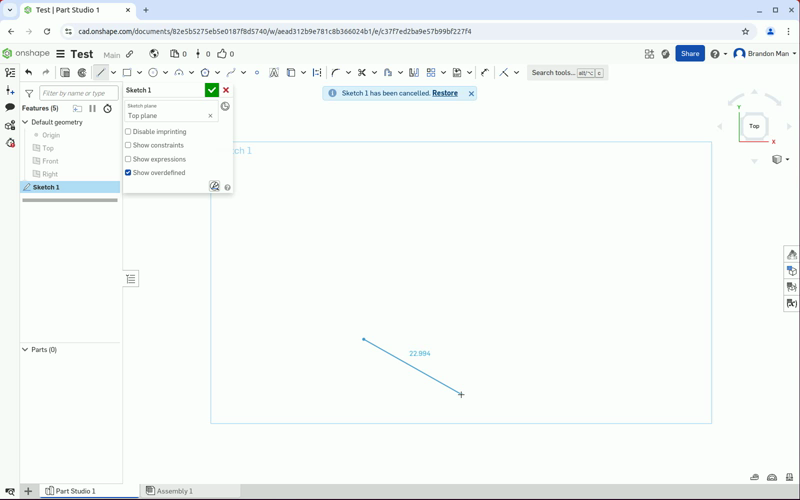
click(461, 394)
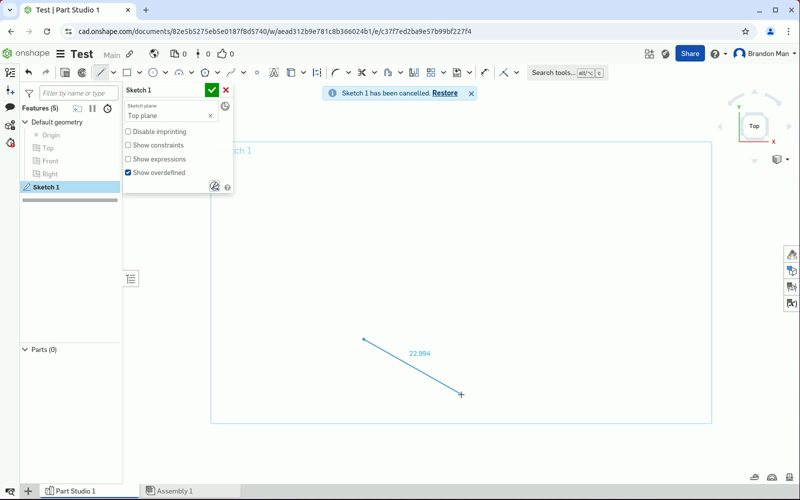
key_up(shift)
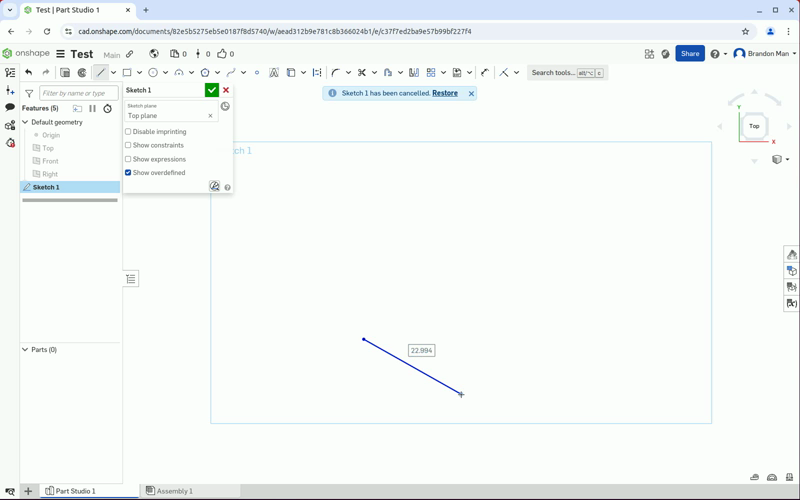
key_down(shift)
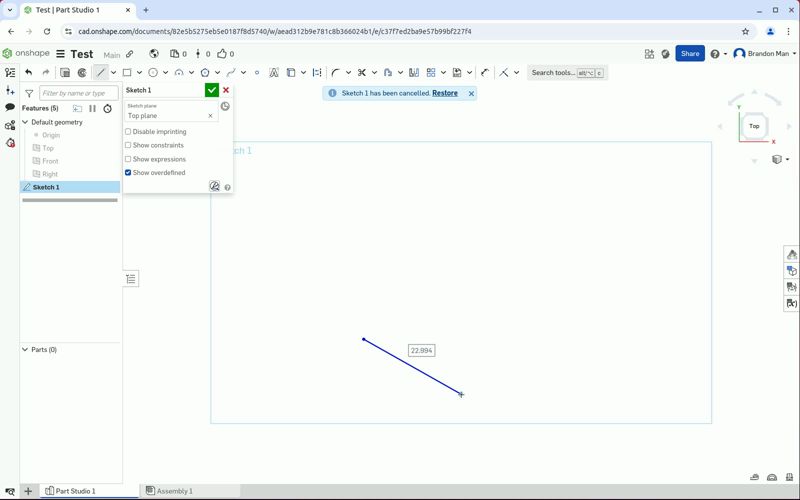
mouse_move(557, 339)
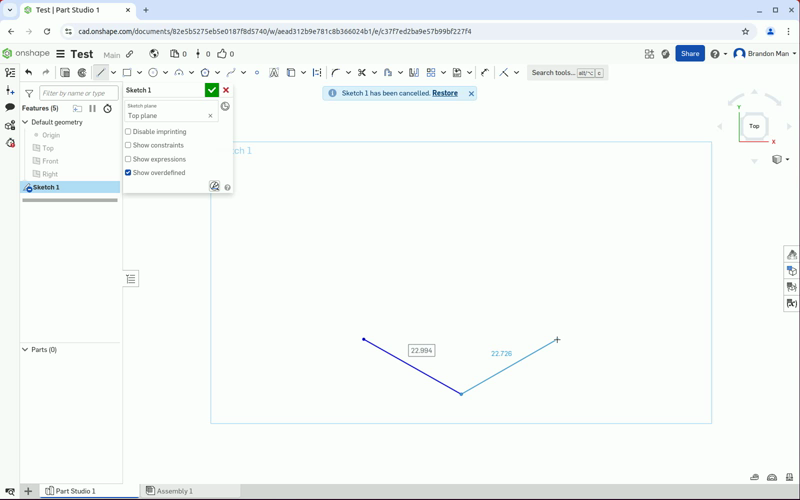
click(557, 339)
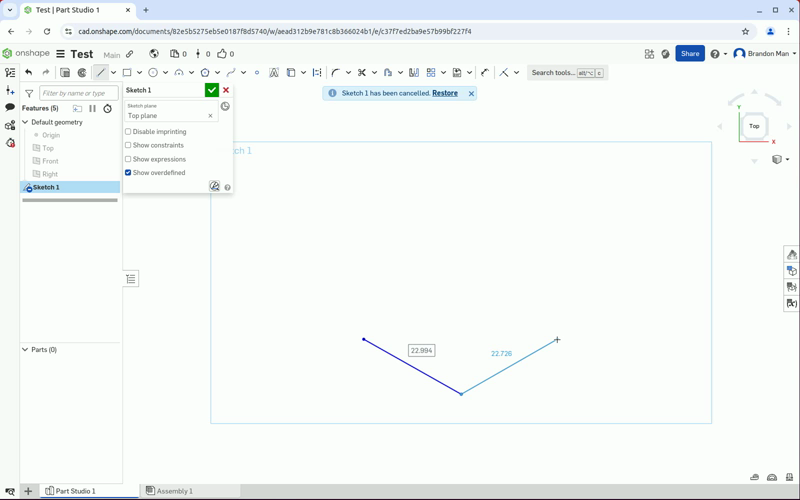
key_up(shift)
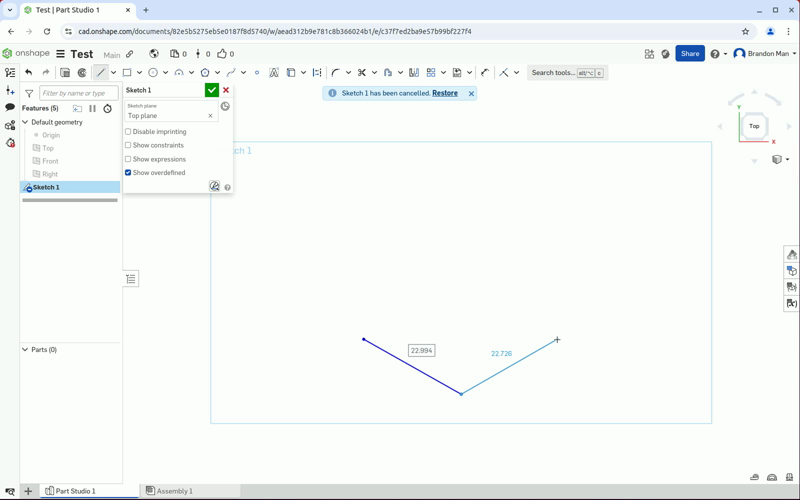
key_down(shift)
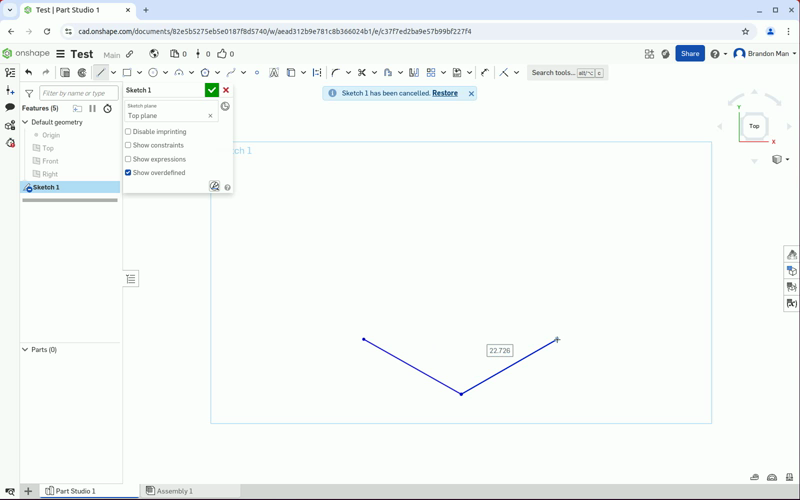
mouse_move(557, 227)
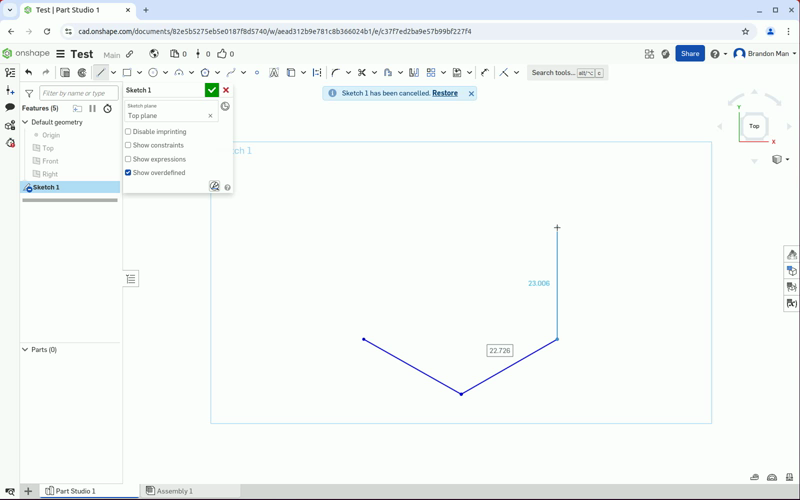
click(557, 227)
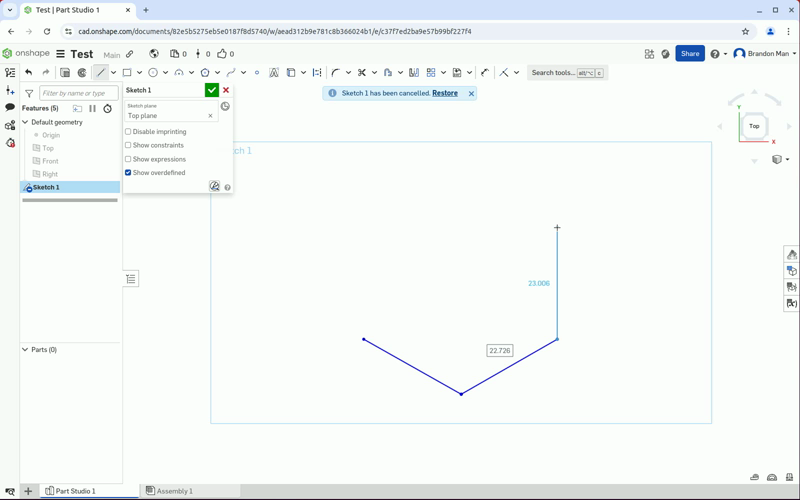
key_up(shift)
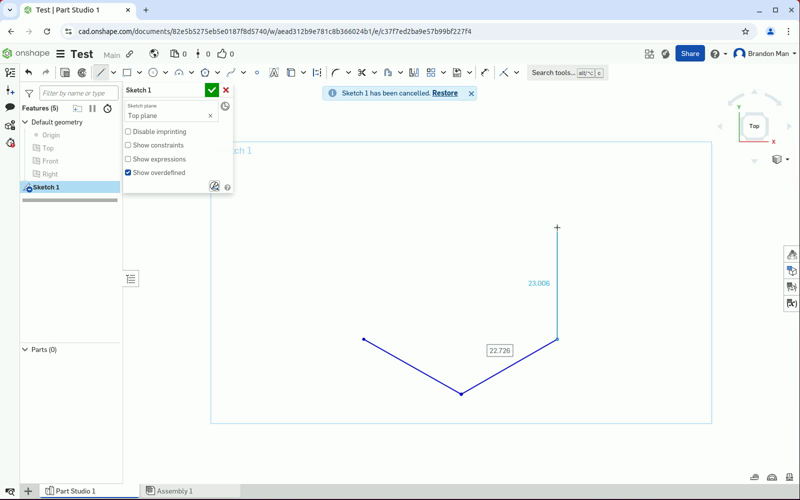
key_down(shift)
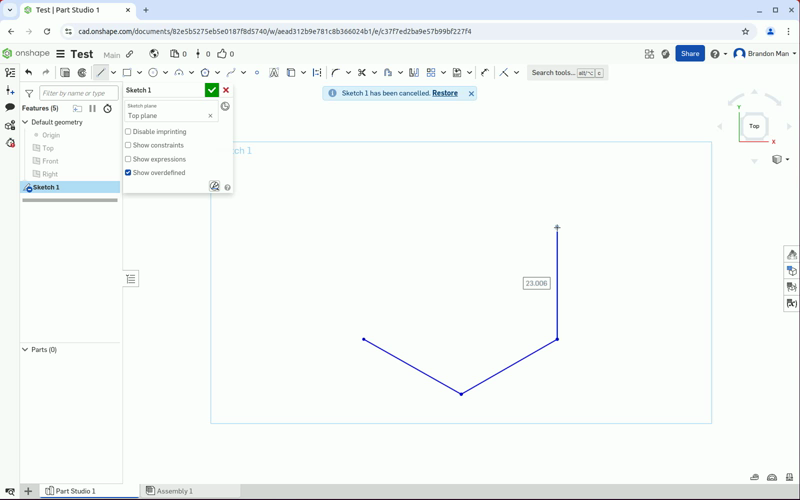
mouse_move(461, 171)
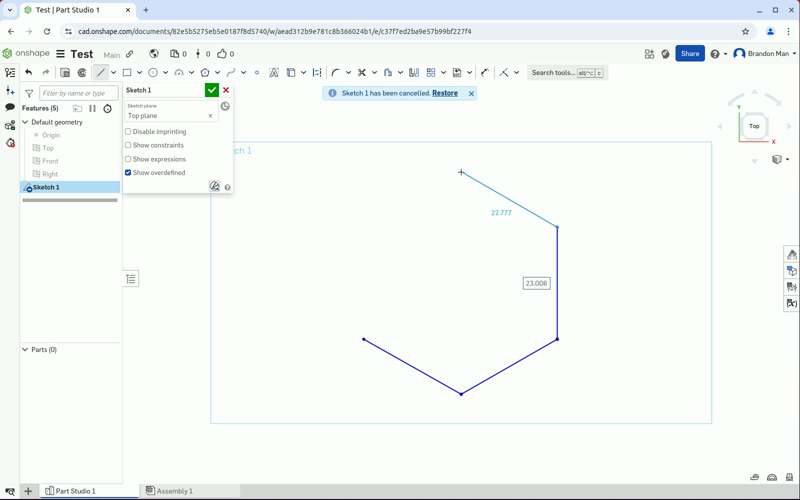
click(461, 171)
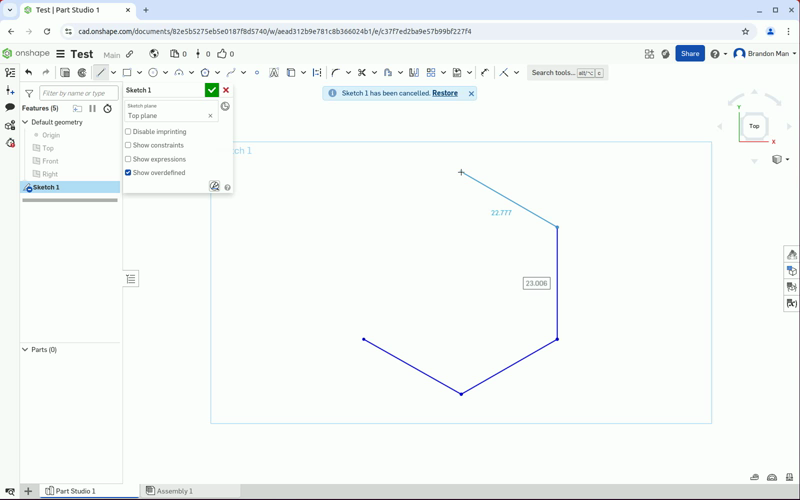
key_up(shift)
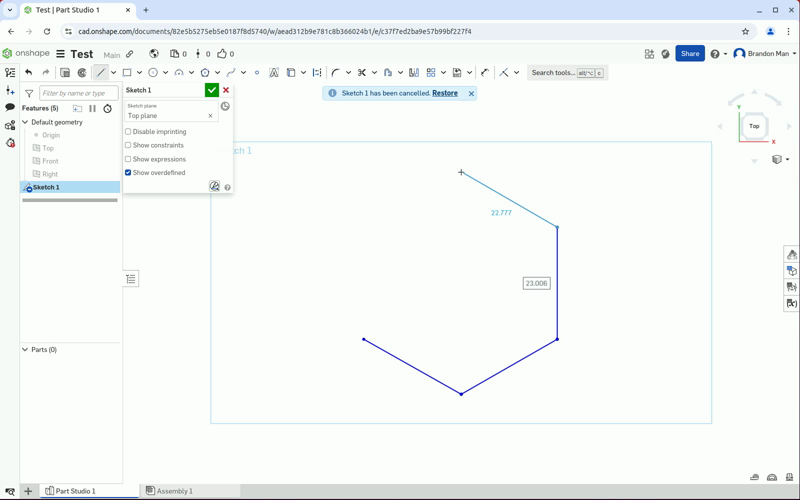
key_down(shift)
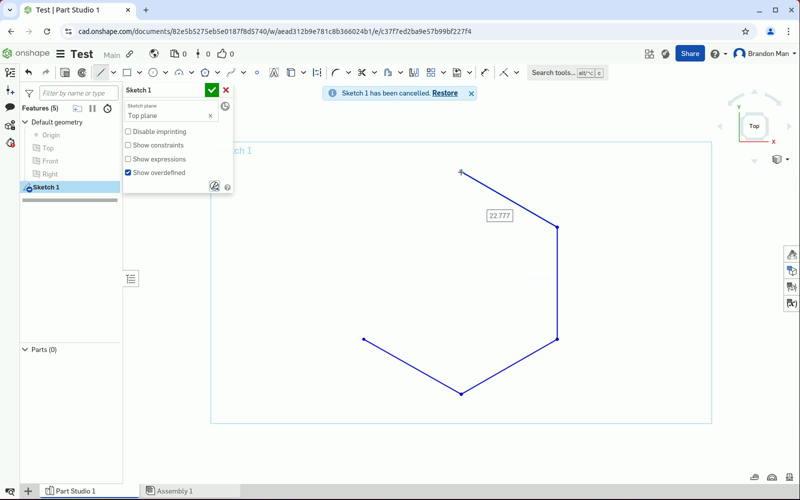
mouse_move(363, 227)
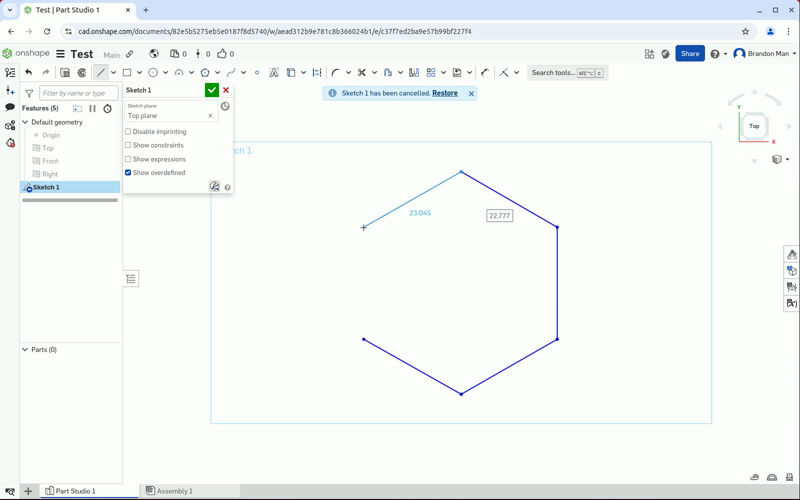
click(363, 227)
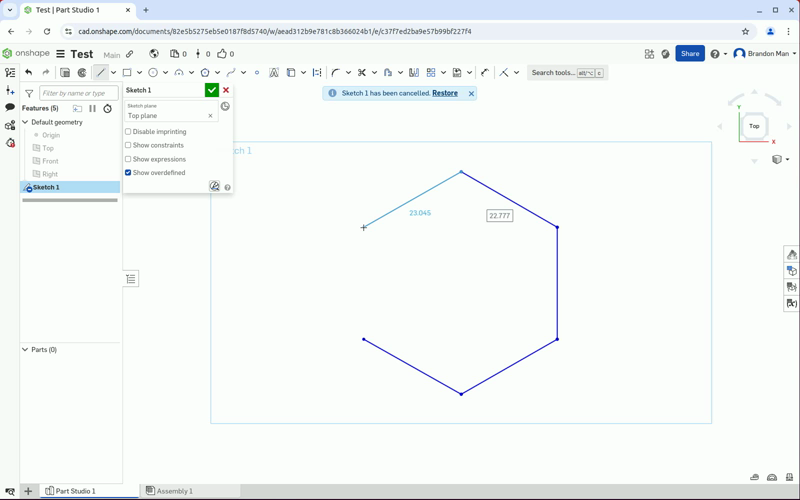
key_up(shift)
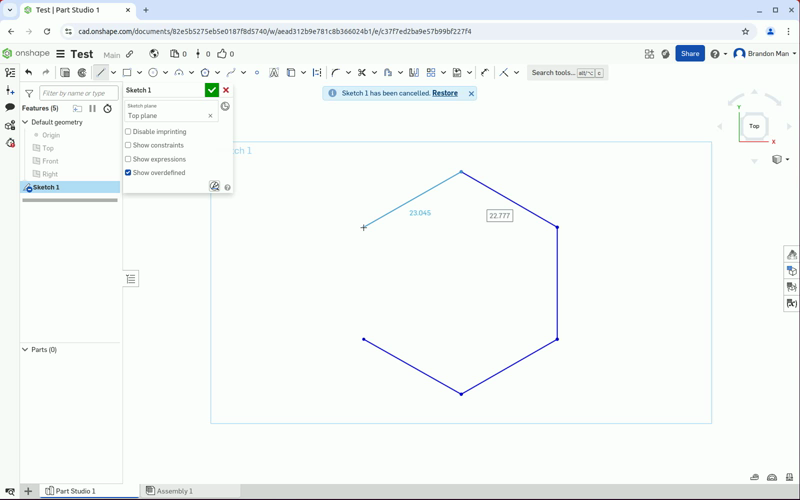
key_down(shift)
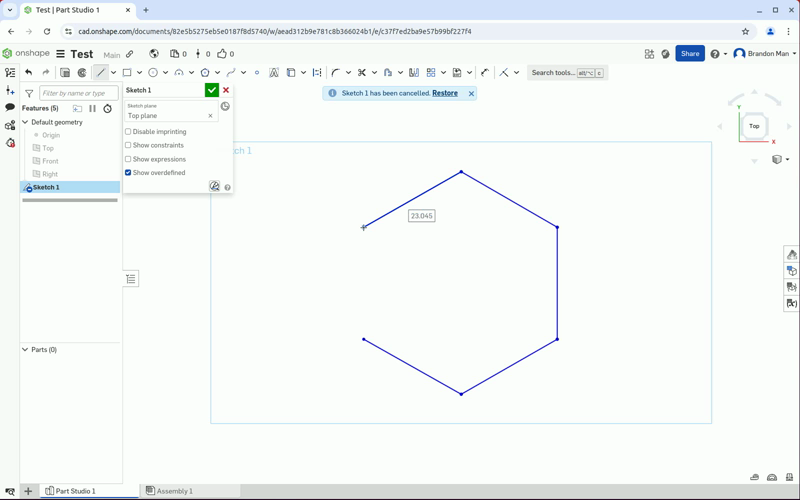
mouse_move(363, 339)
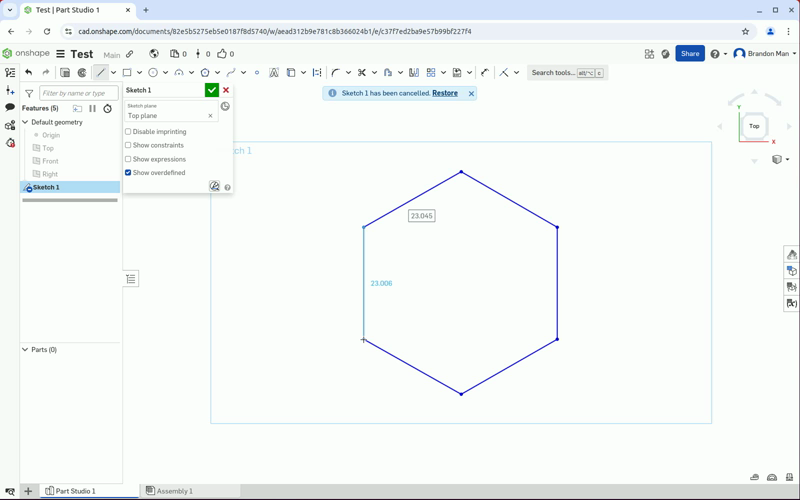
key_up(shift)
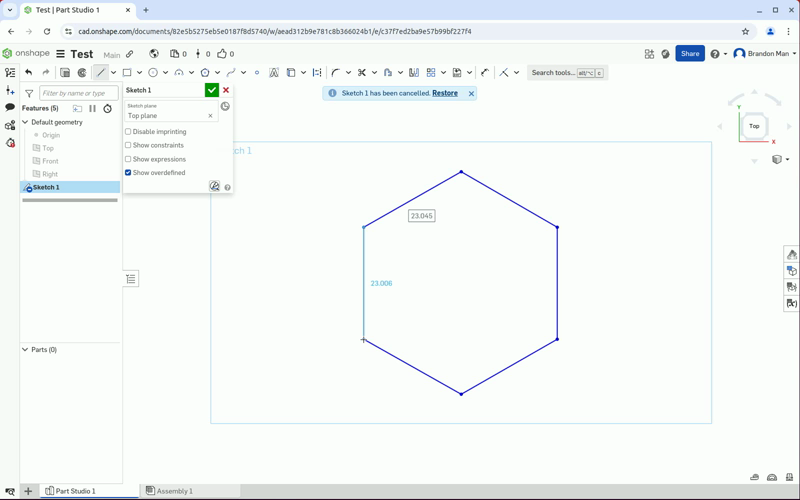
click(363, 339)
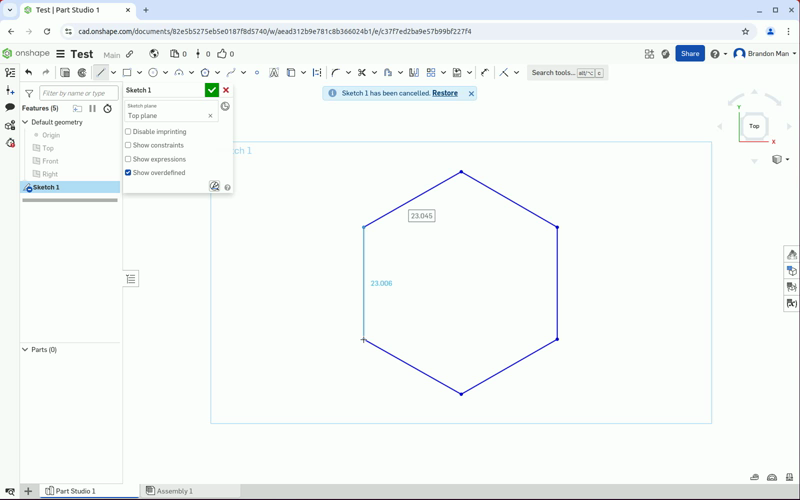
key(esc)
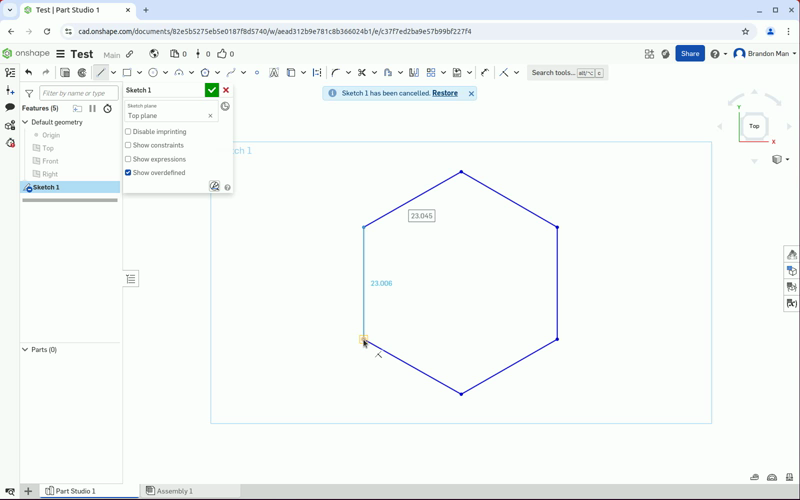
key(c)
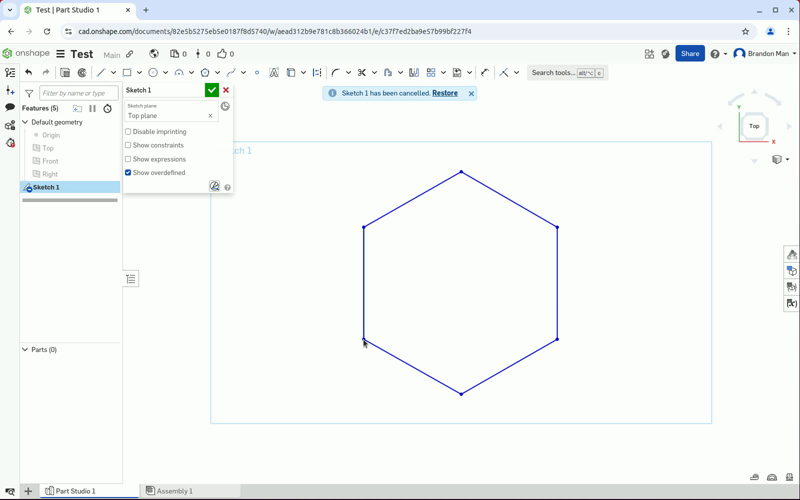
key_down(shift)
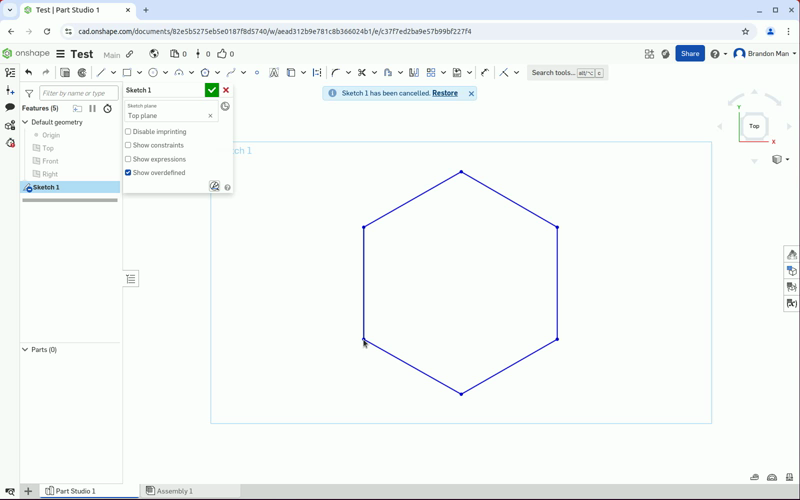
mouse_move(461, 284)
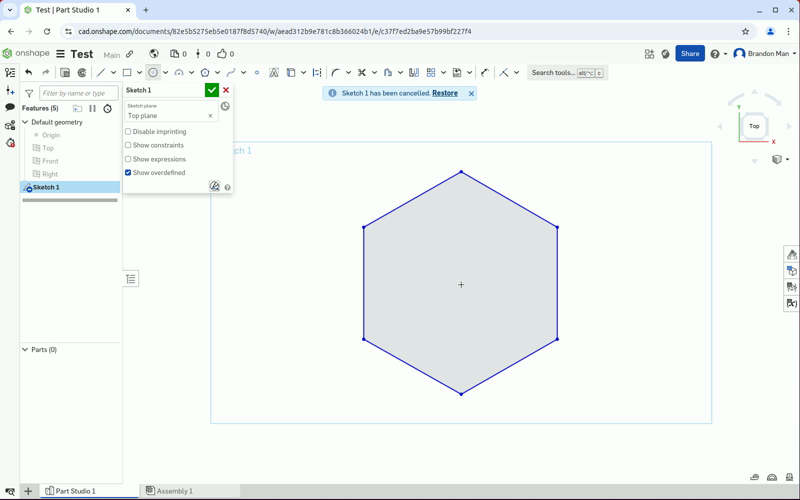
click(461, 284)
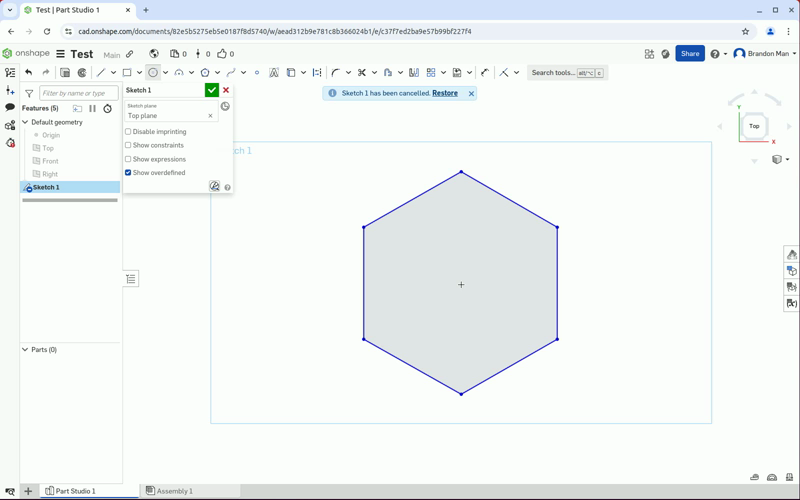
key_up(shift)
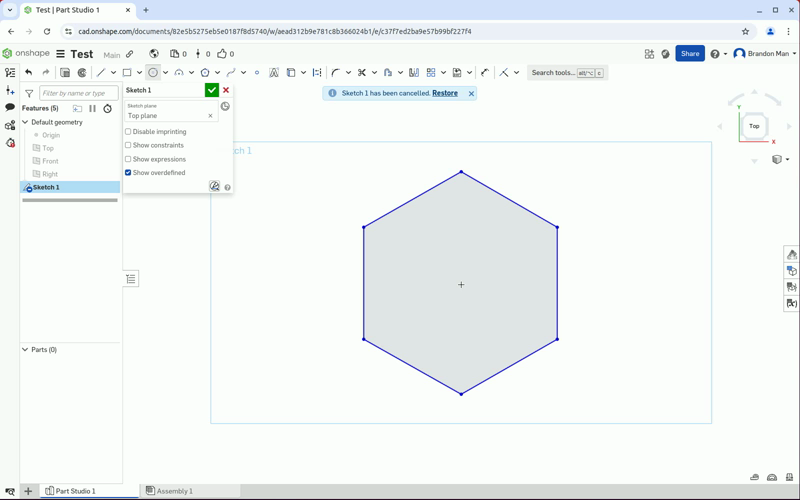
mouse_move(549, 284)
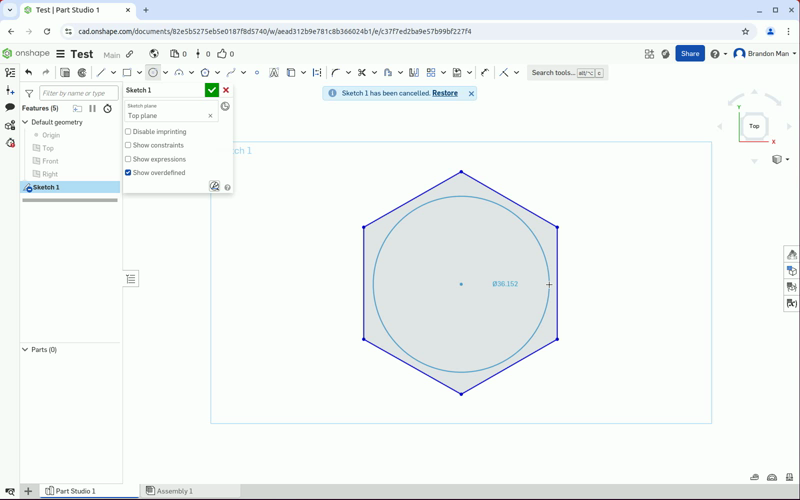
click(549, 284)
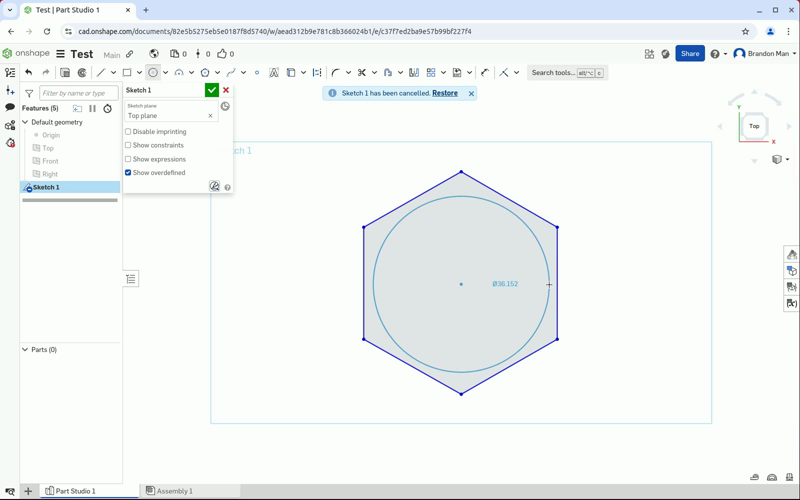
key(esc)
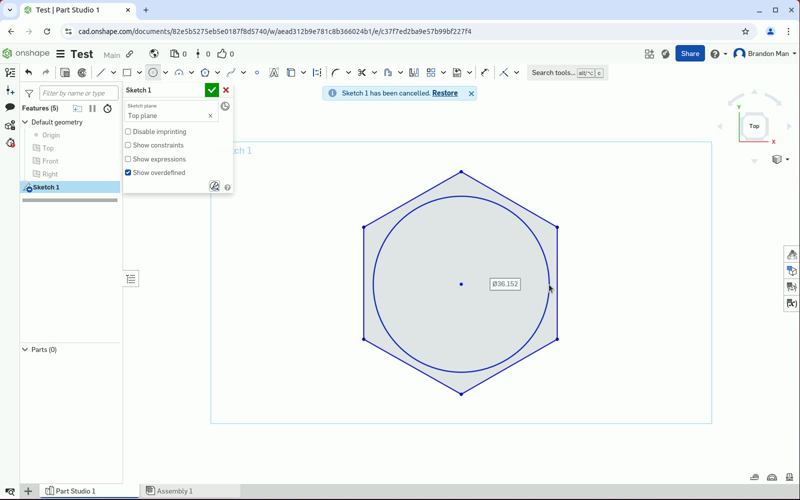
mouse_move(546, 227)
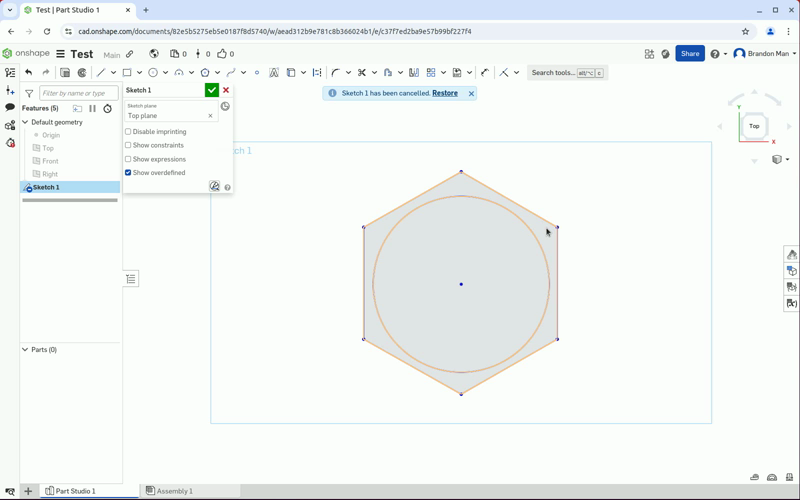
click(546, 227)
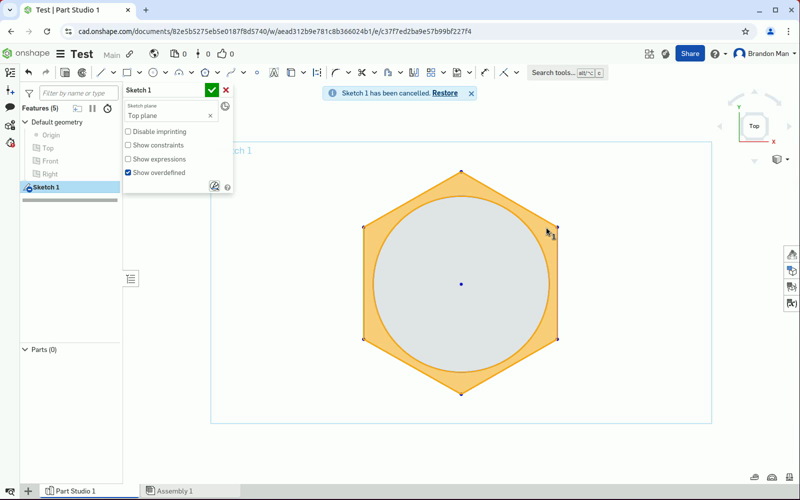
mouse_move(73, 352)
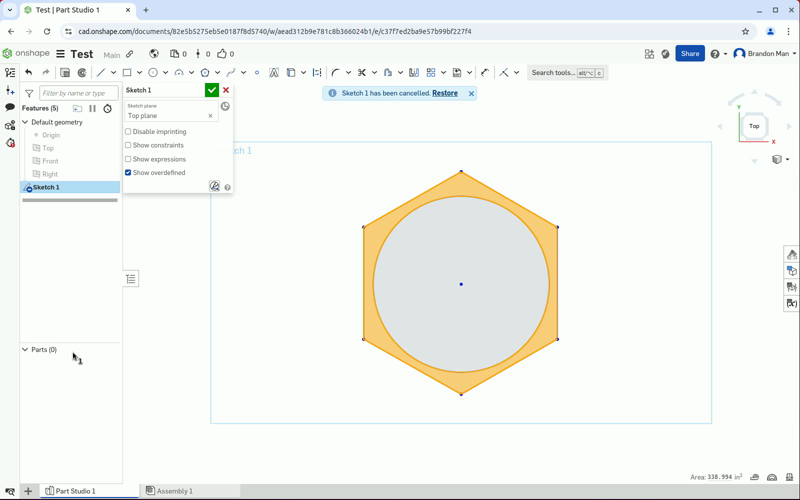
key(shift+y)
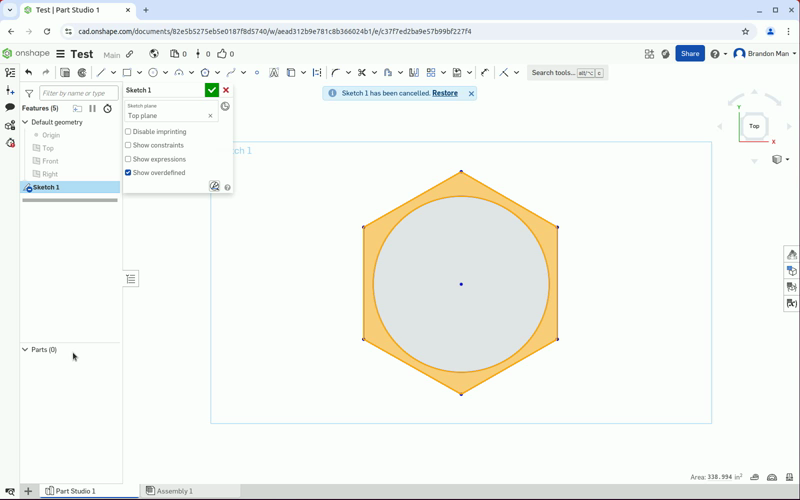
key(shift+e)
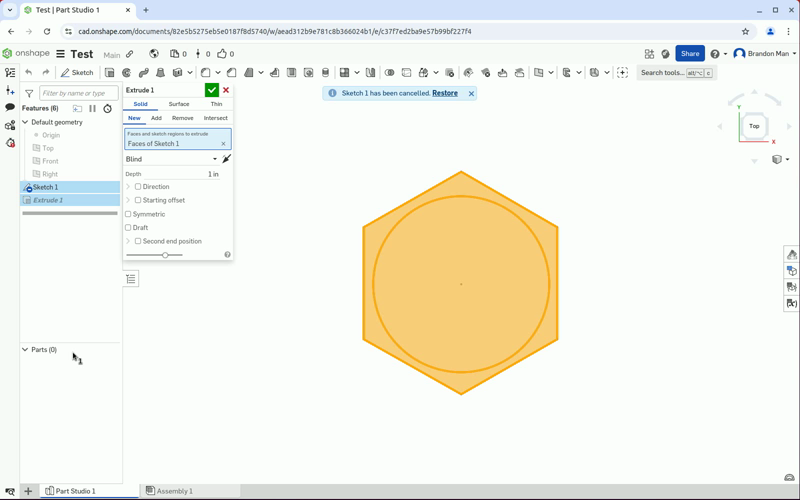
mouse_move(143, 106)
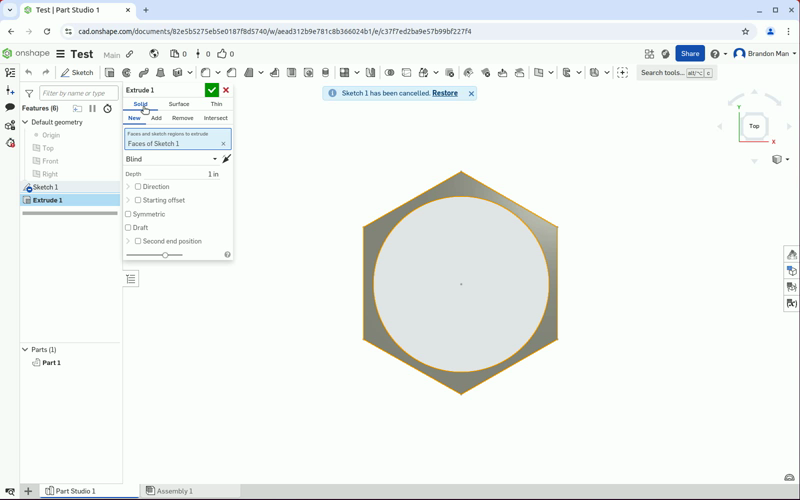
click(143, 106)
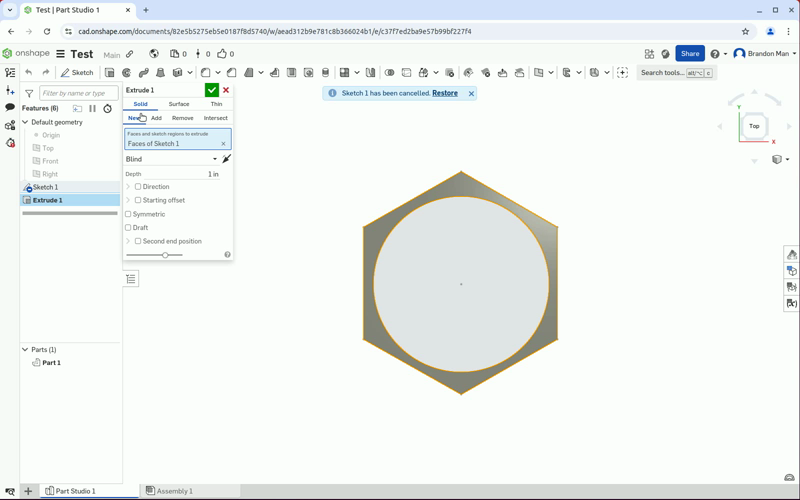
mouse_move(137, 120)
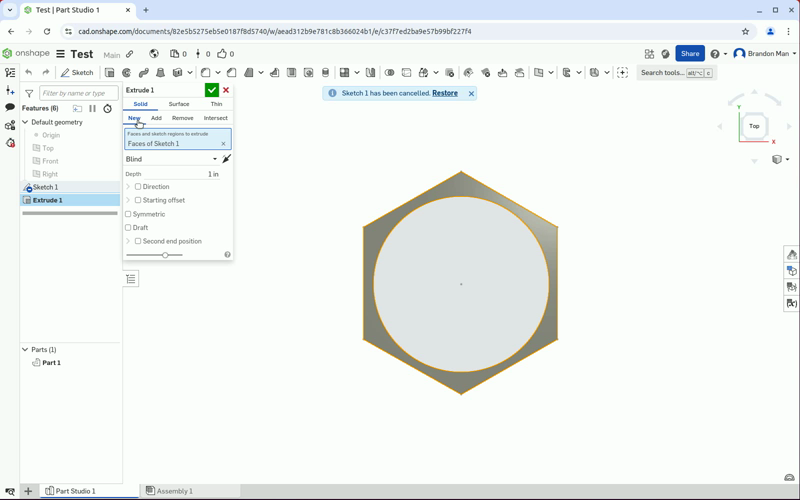
click(137, 120)
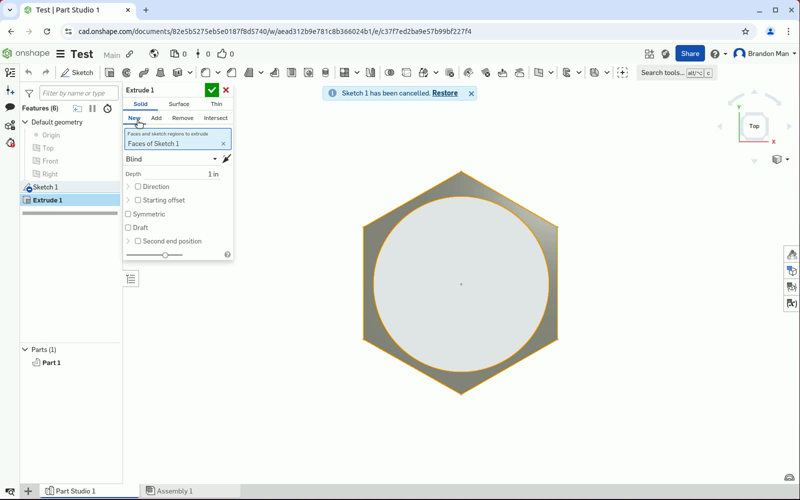
key(tab, 4)
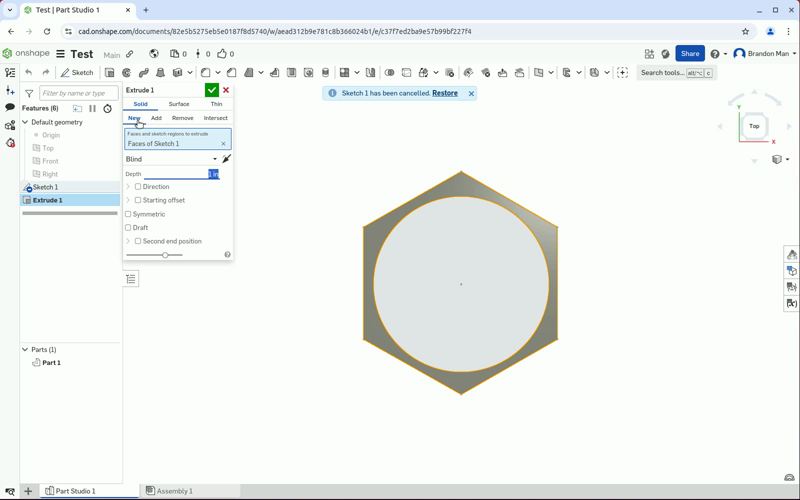
text(8.906)
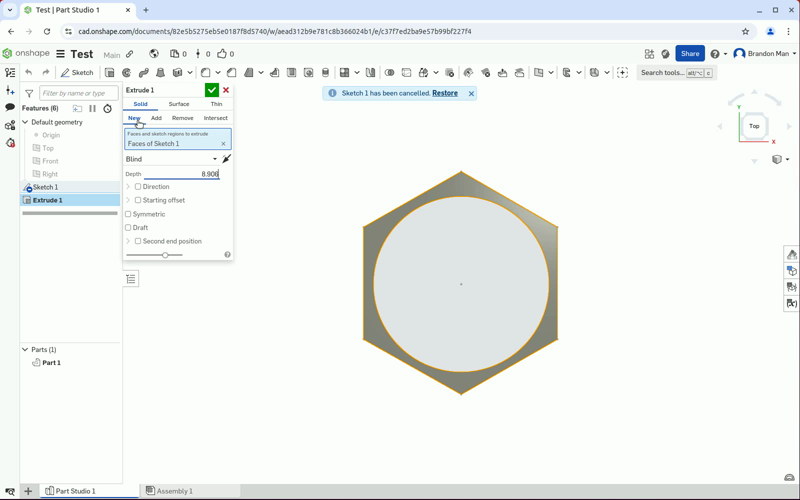
key(enter)
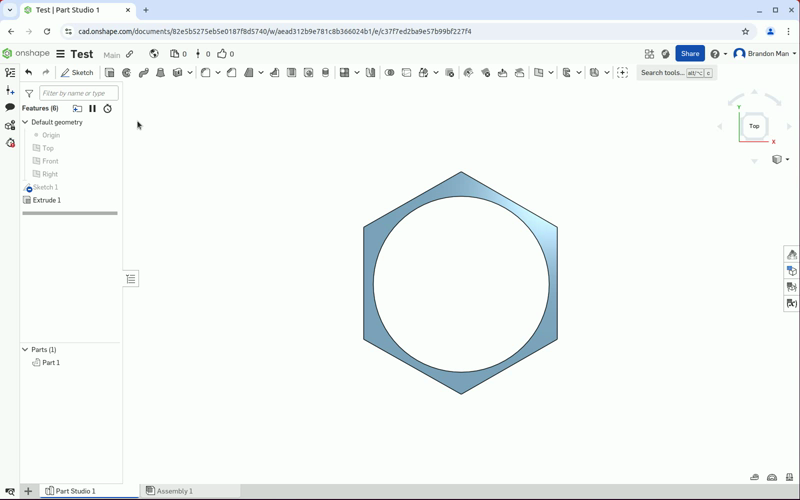
key(shift+h)
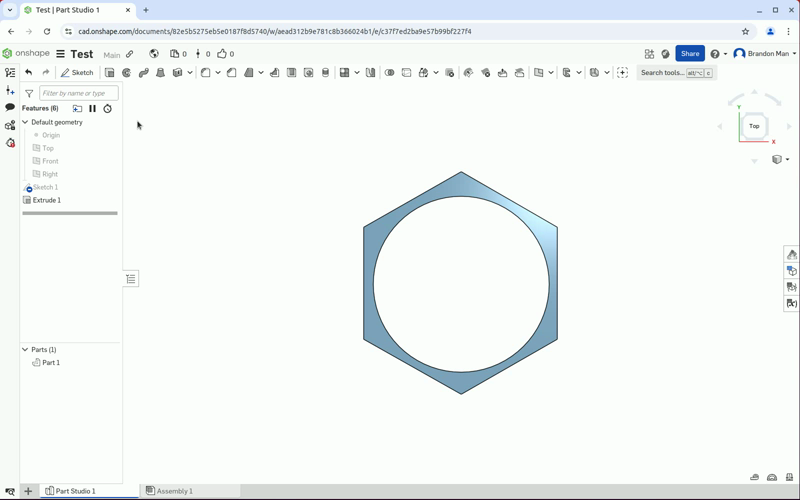
key(shift+h)
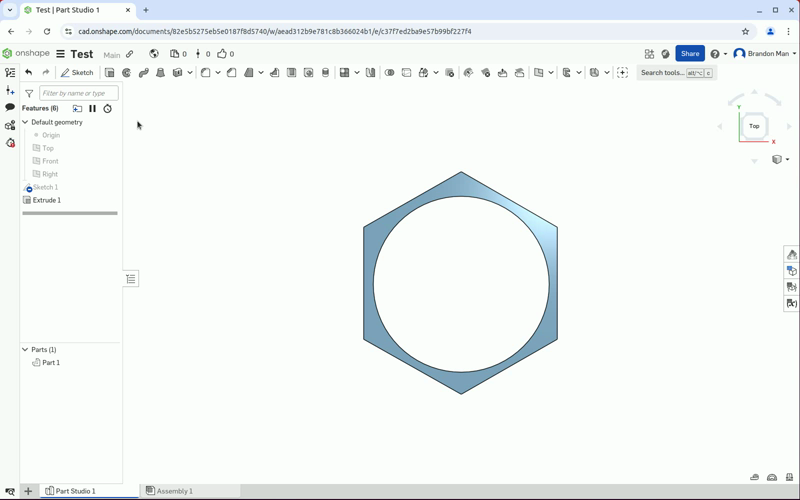
mouse_move(73, 189)
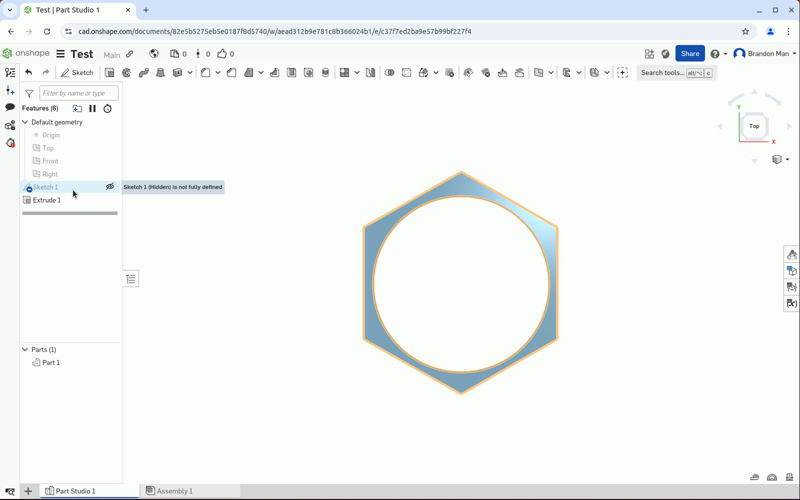
click(73, 189)
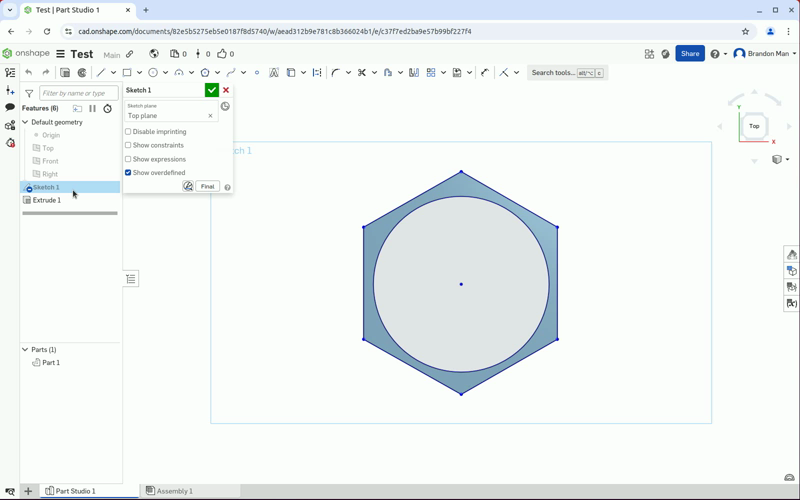
mouse_move(229, 92)
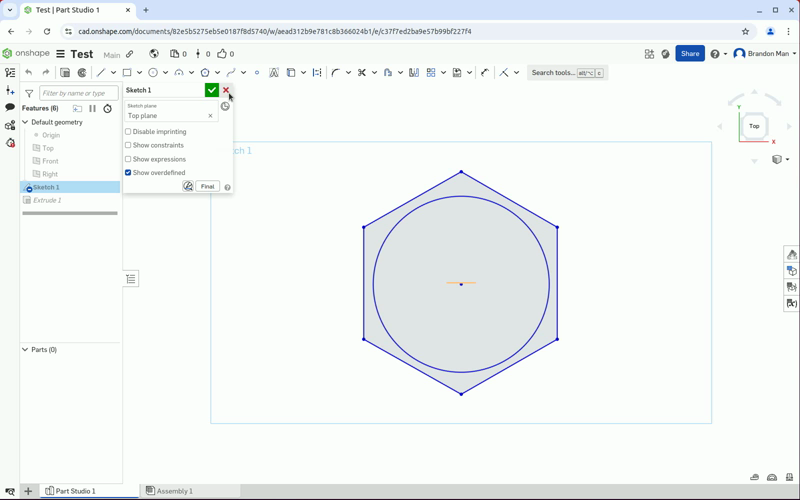
click(229, 92)
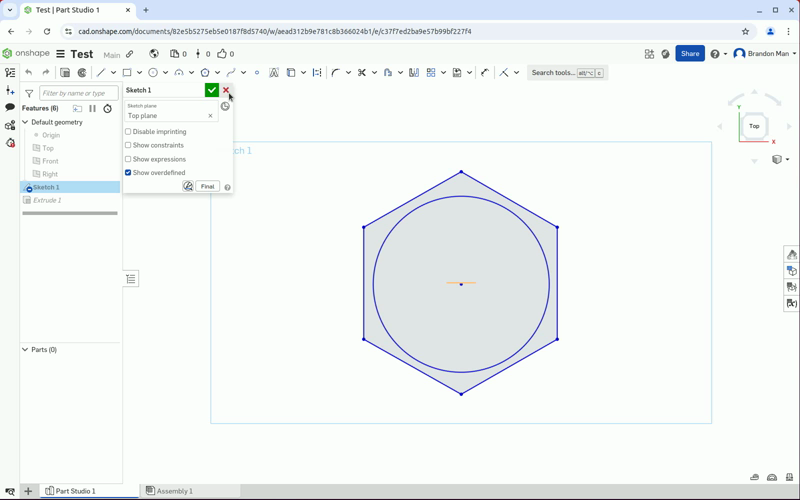
key(shift+s)
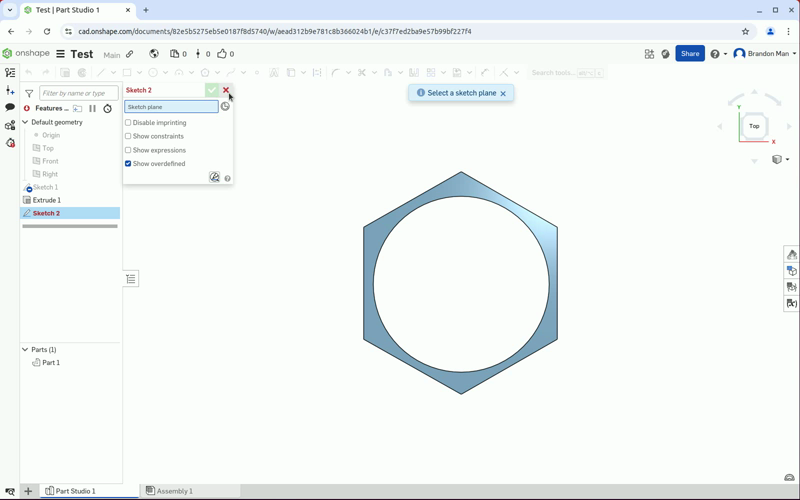
mouse_move(73, 150)
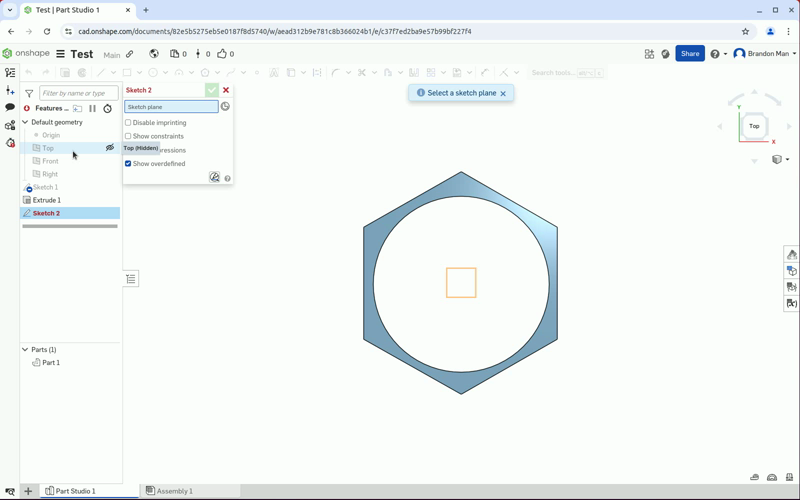
click(73, 150)
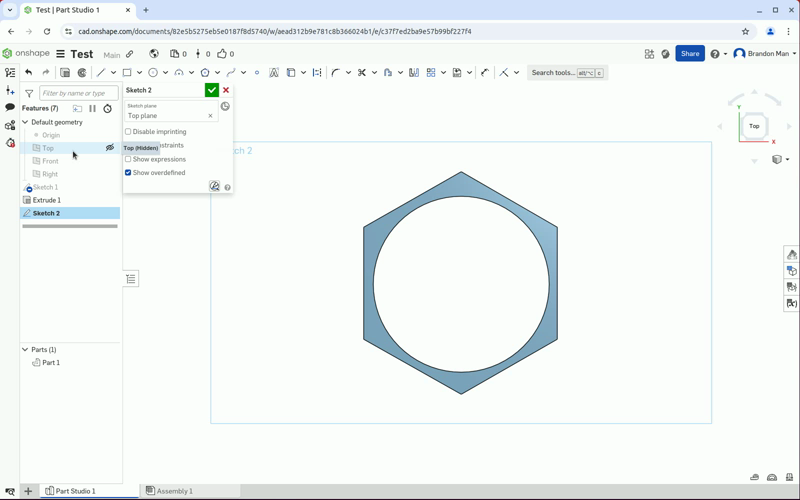
mouse_move(73, 352)
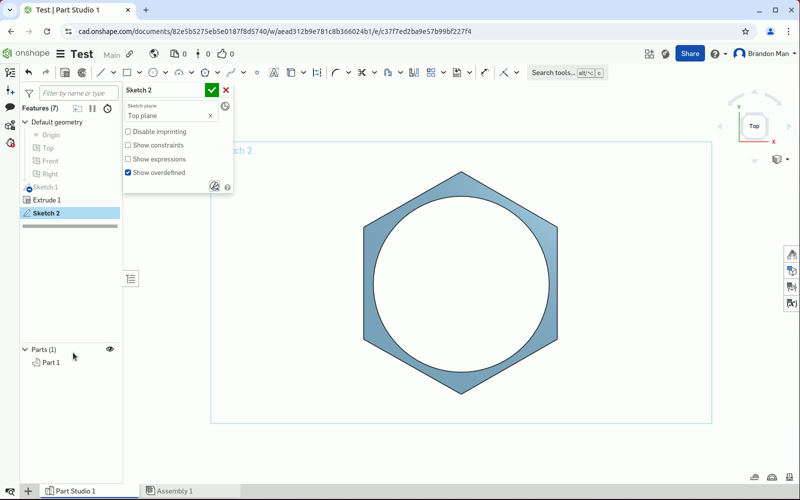
key(y)
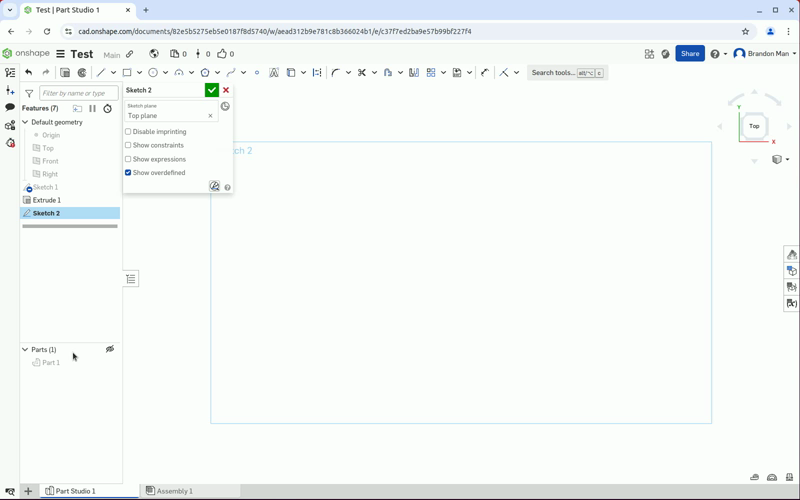
key(c)
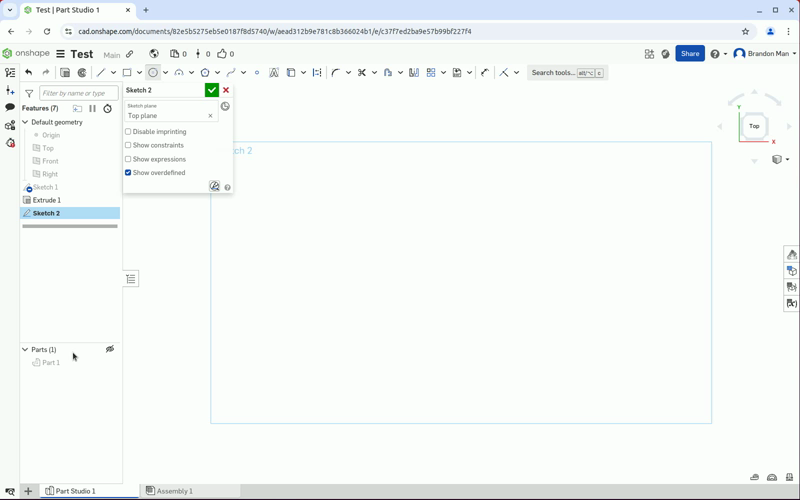
key_down(shift)
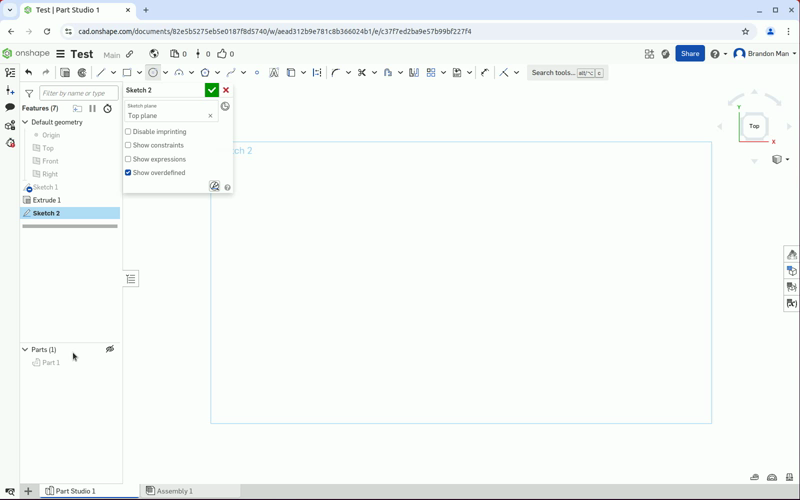
mouse_move(461, 282)
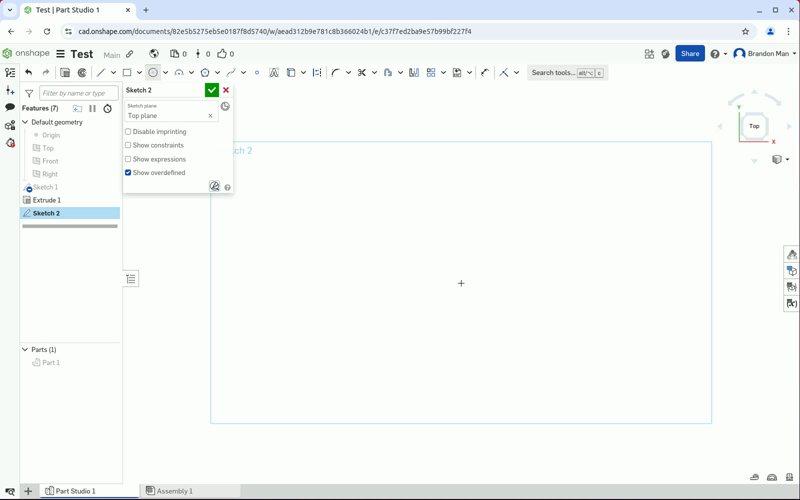
click(461, 282)
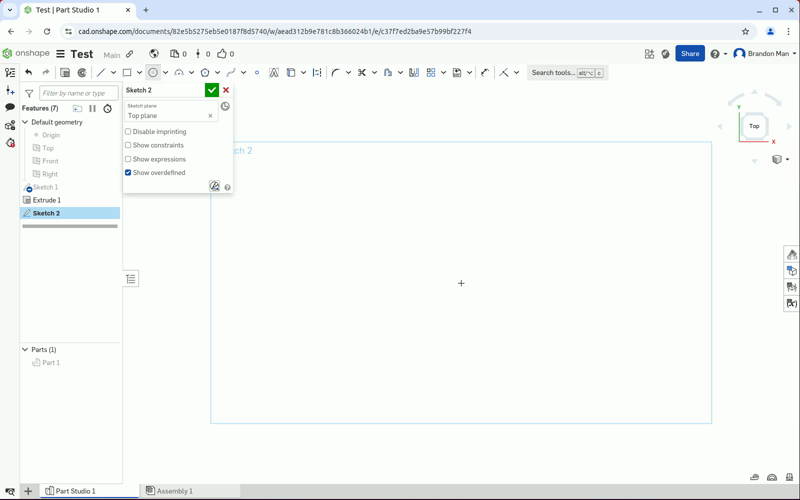
key_up(shift)
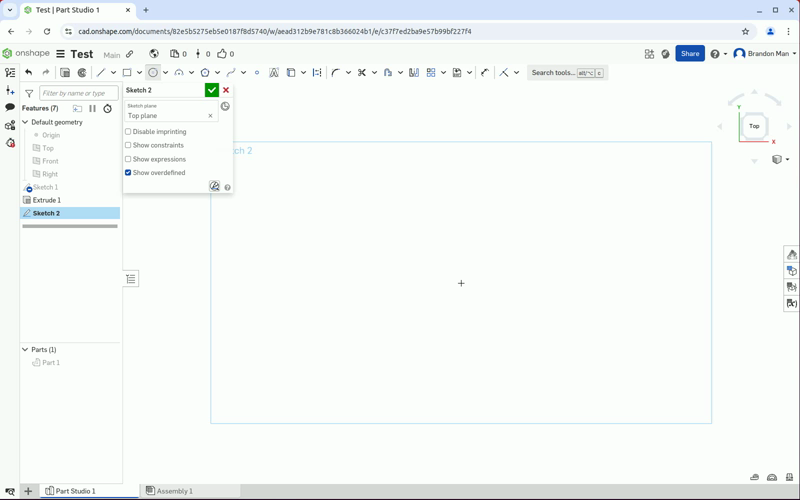
mouse_move(549, 282)
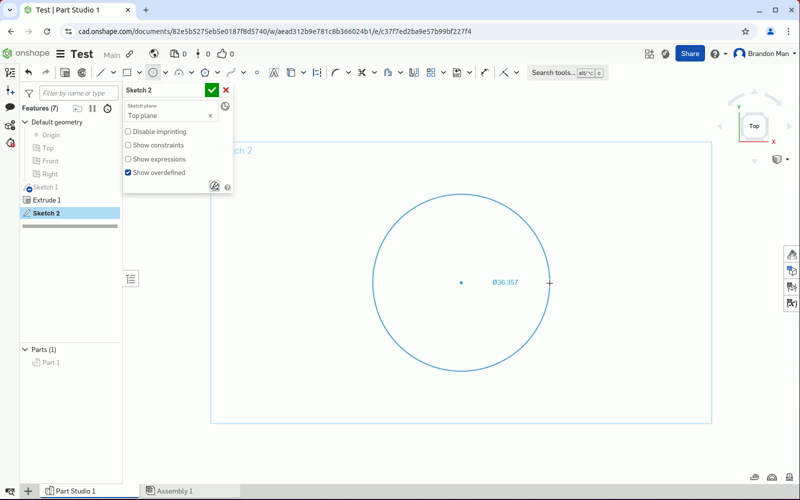
click(549, 282)
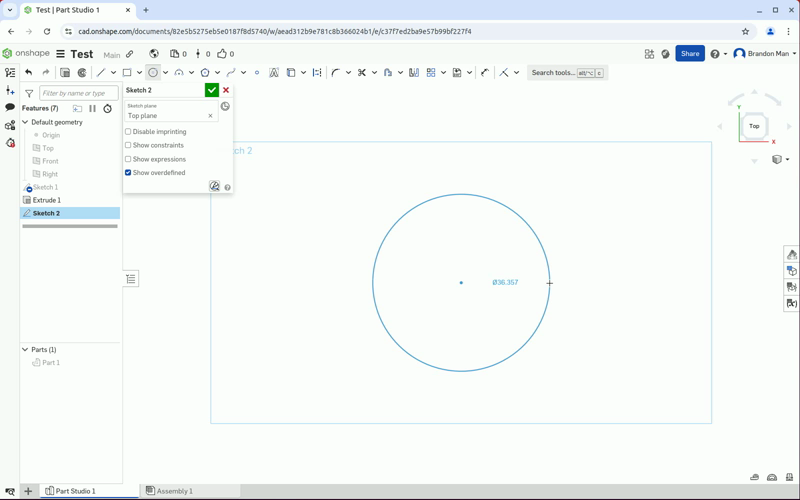
key(esc)
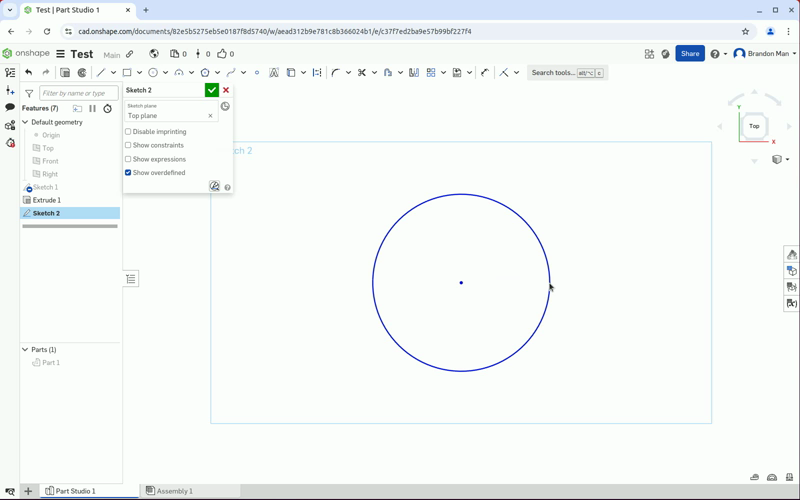
mouse_move(506, 234)
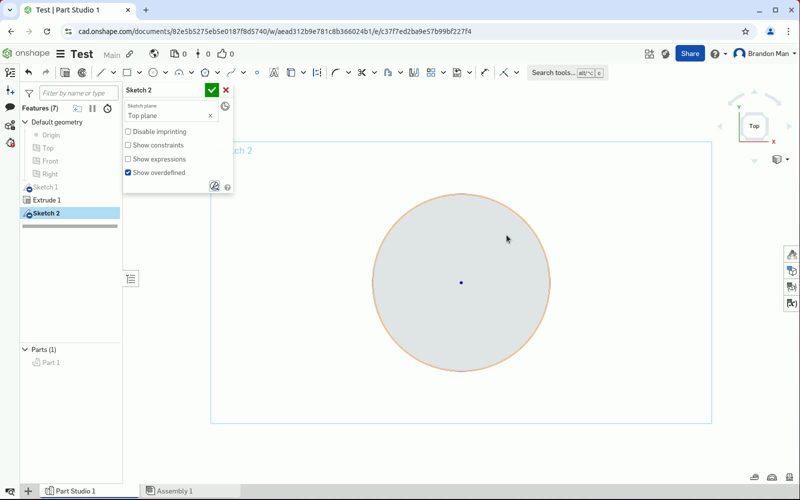
click(506, 234)
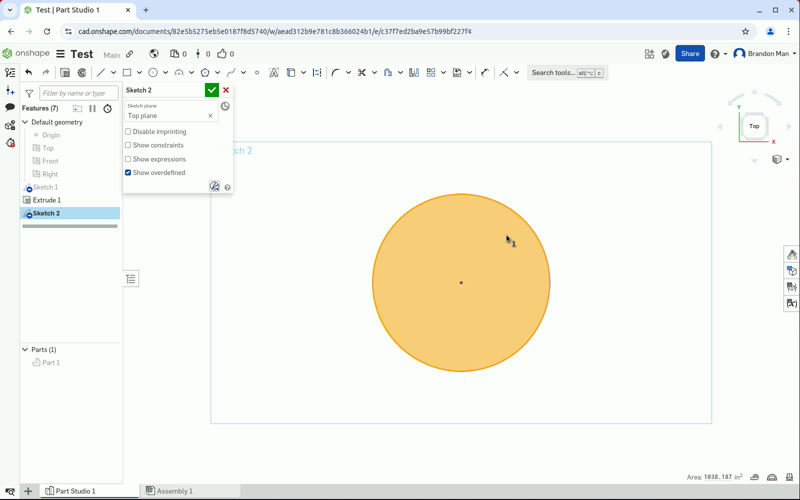
mouse_move(73, 352)
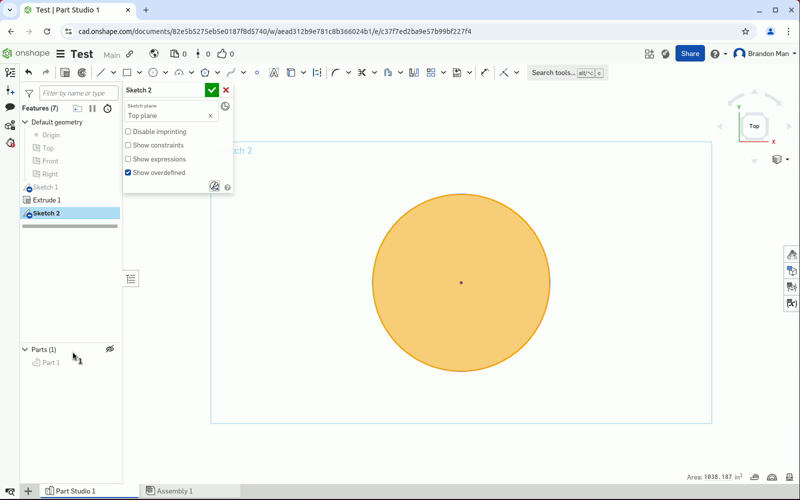
key(shift+y)
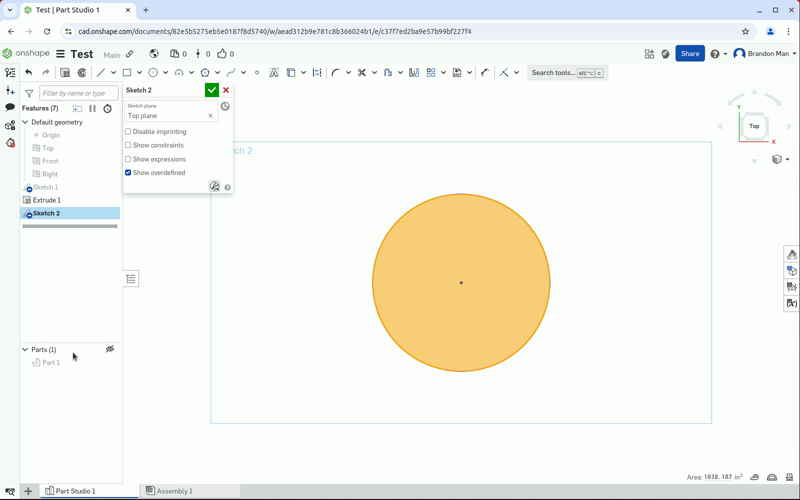
key(shift+e)
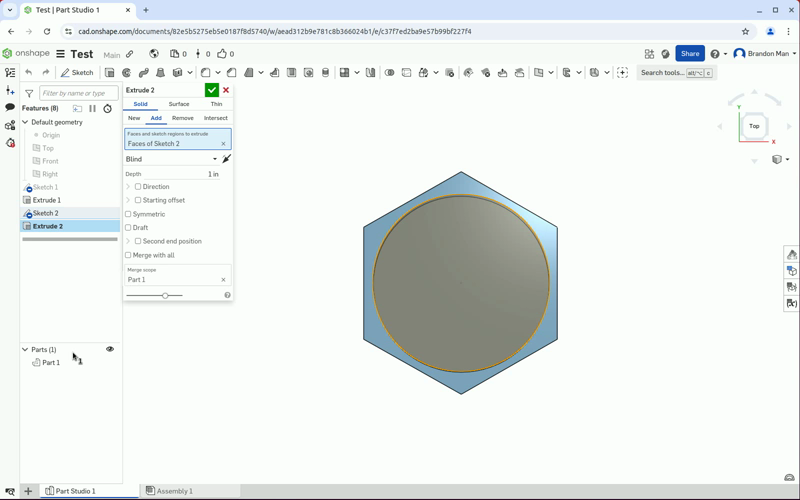
mouse_move(143, 106)
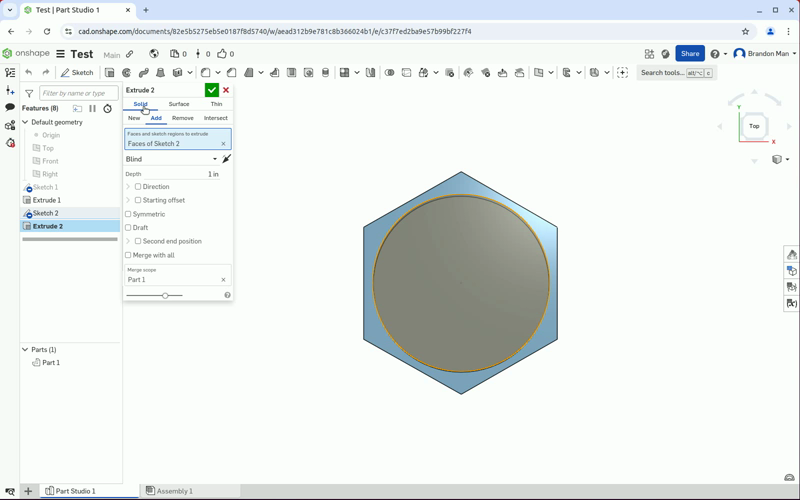
click(143, 106)
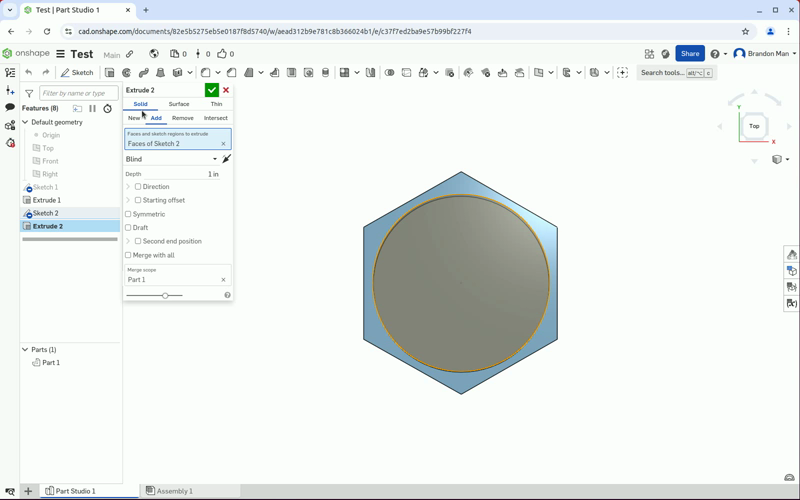
mouse_move(137, 120)
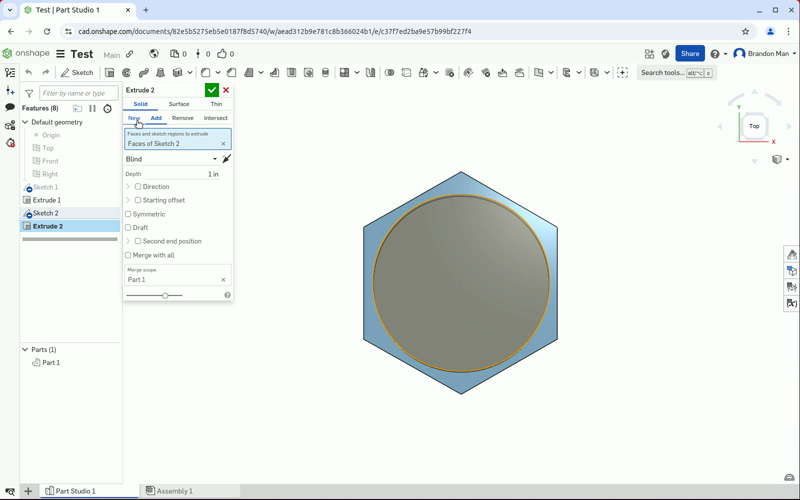
click(137, 120)
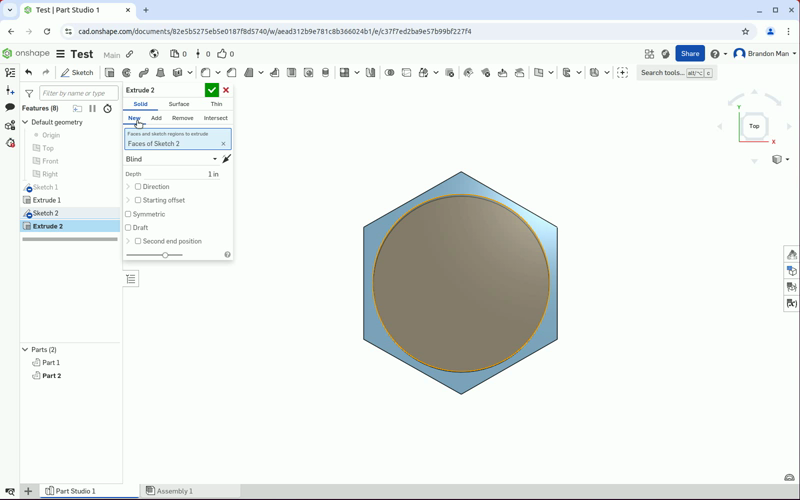
key(tab, 4)
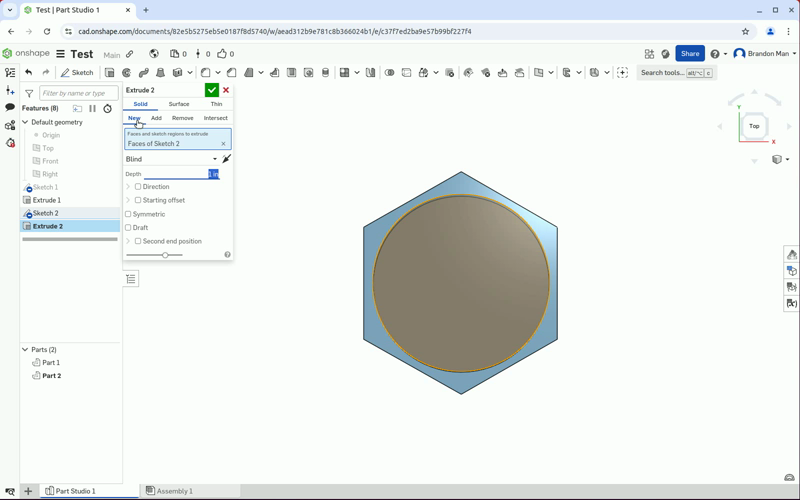
text(8.906)
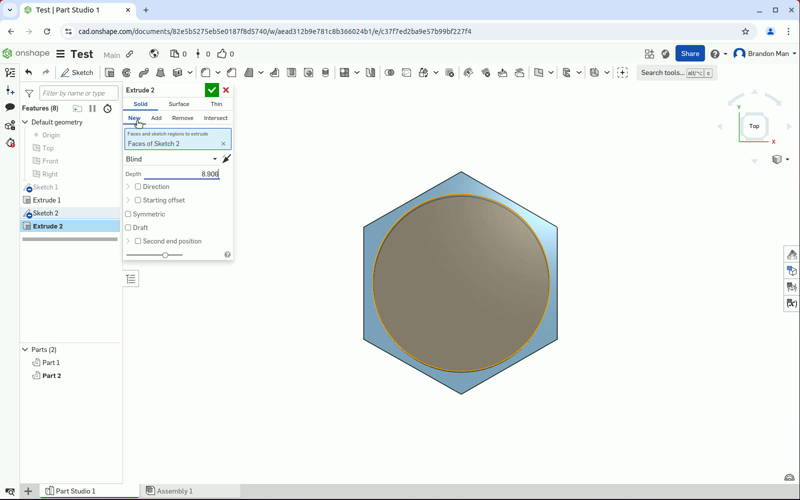
key(enter)
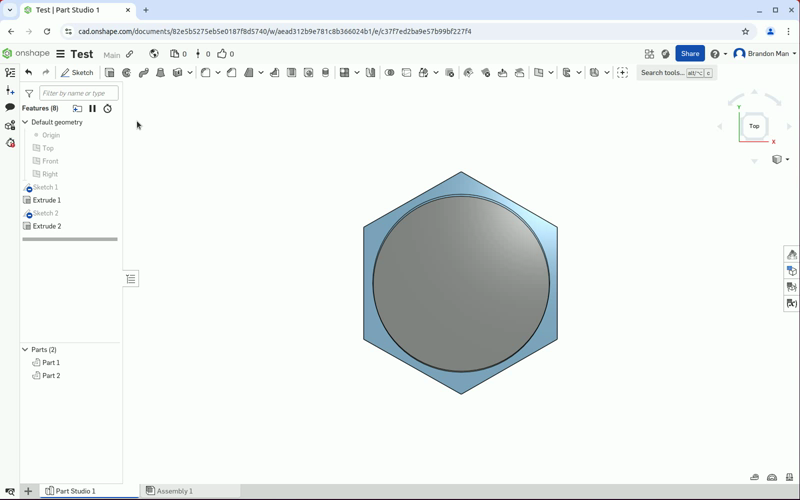
key(shift+h)
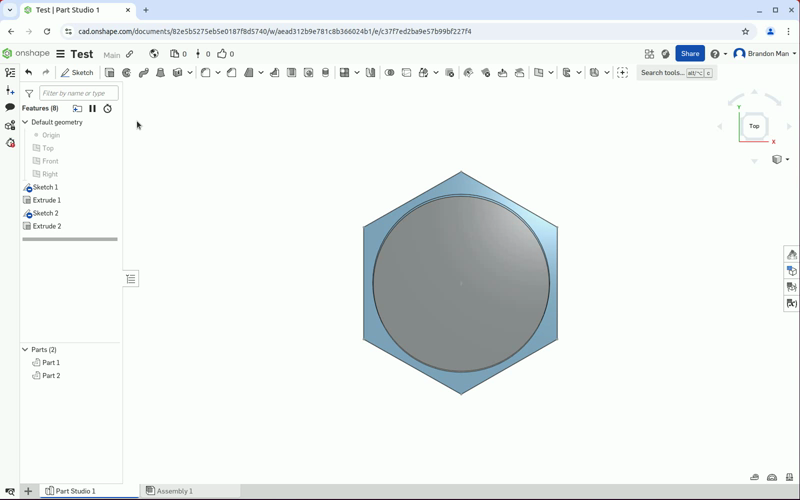
key(shift+h)
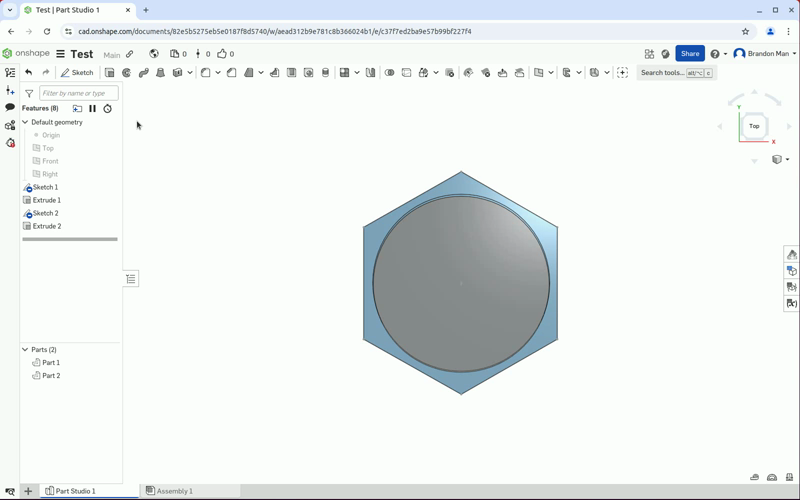
key(shift+7)
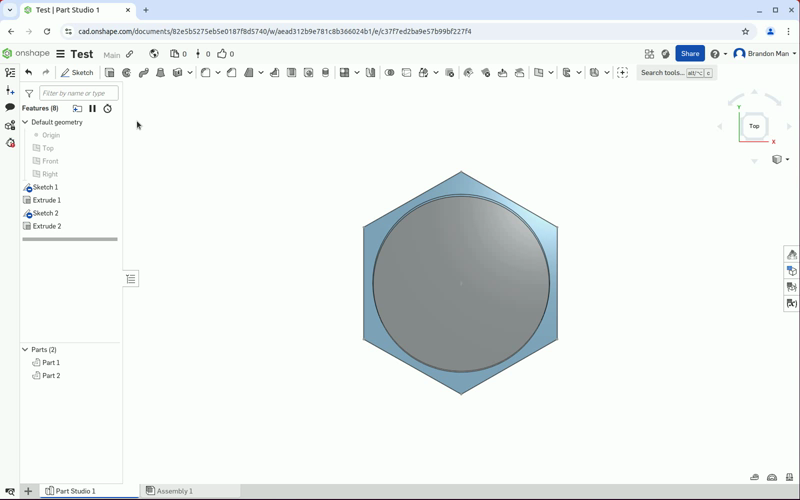
key(up, 3)
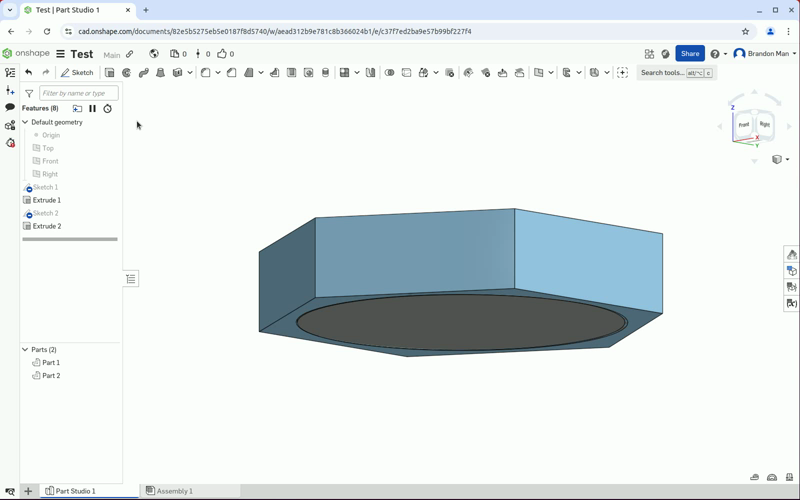
key(left, 3)
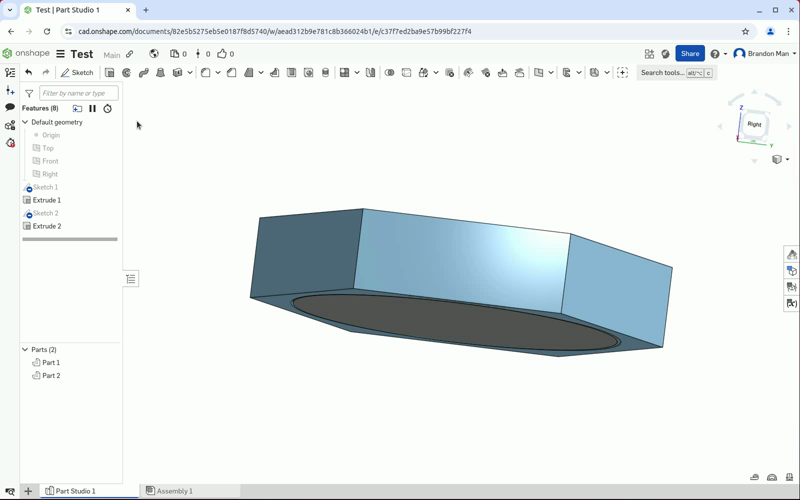
key(right, 3)
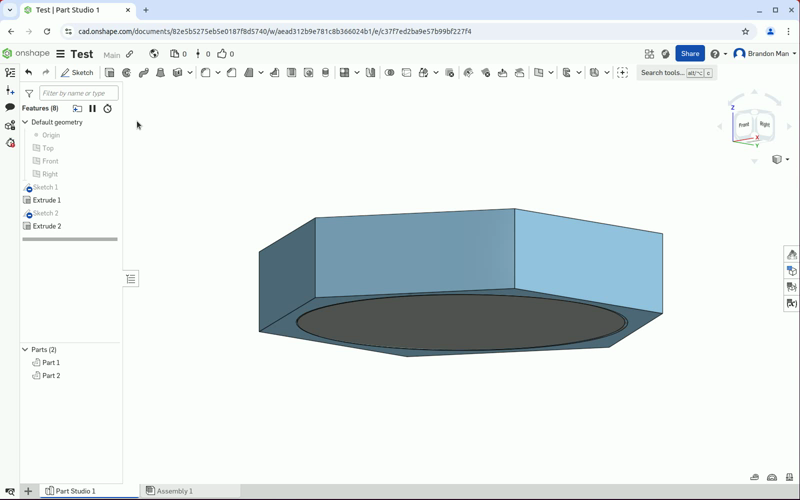
key(down, 3)
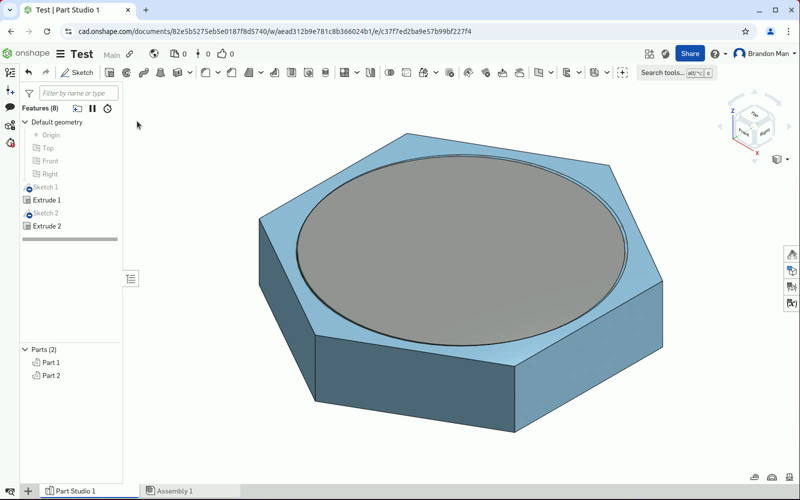
mouse_move(73, 189)
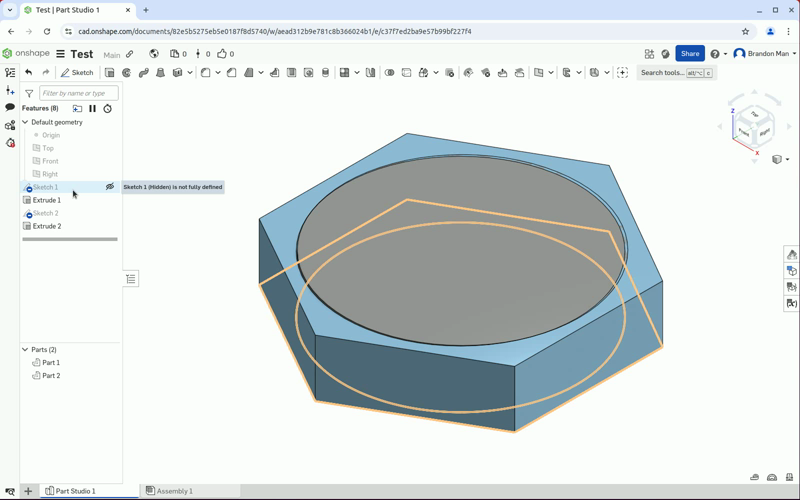
click(73, 189)